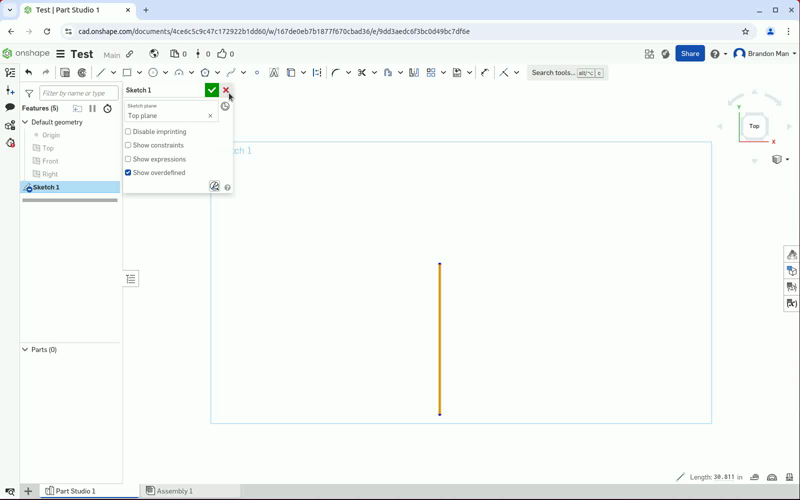
key(shift+h)
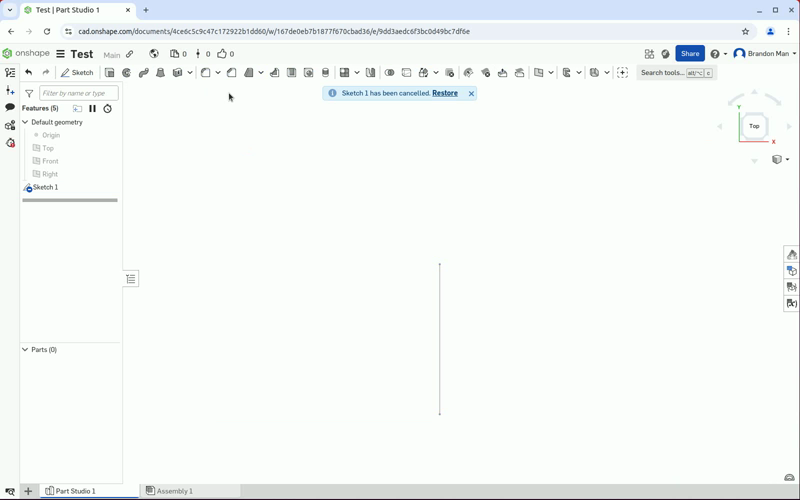
key(shift+s)
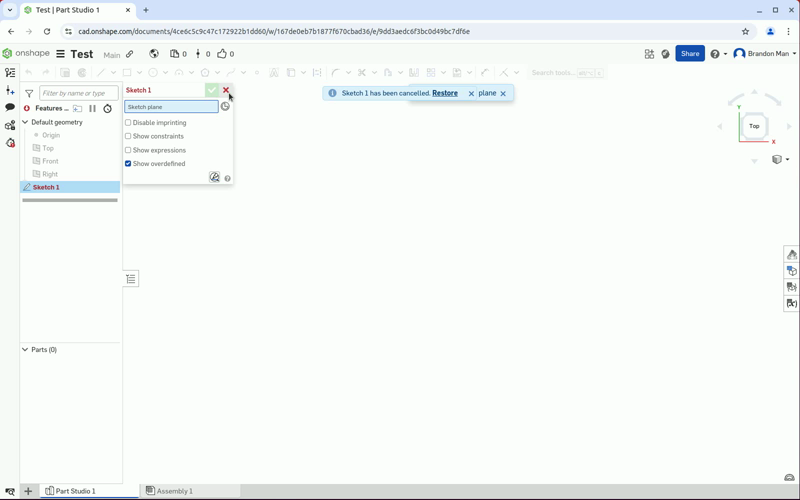
mouse_move(73, 150)
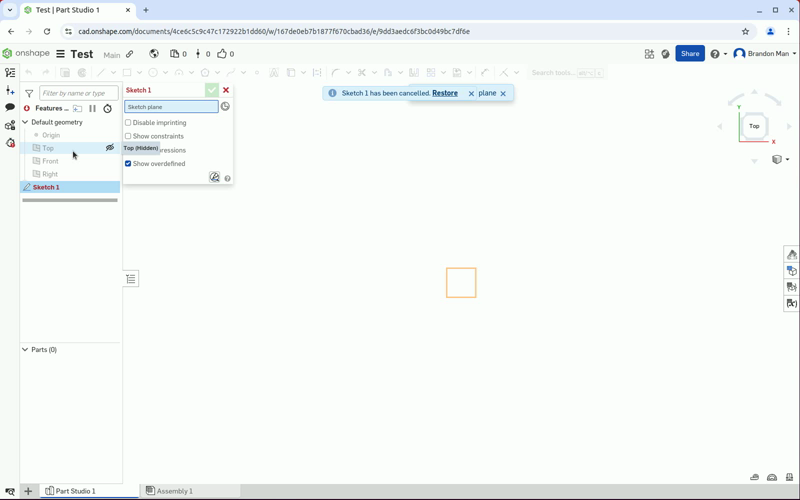
click(73, 150)
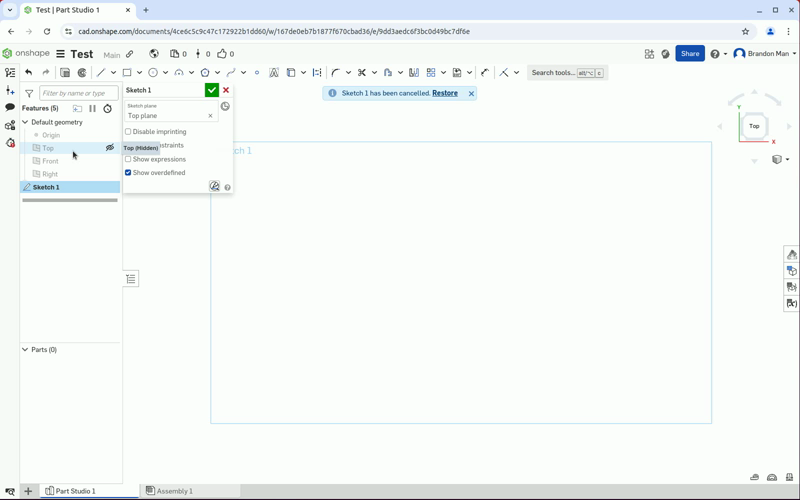
mouse_move(73, 352)
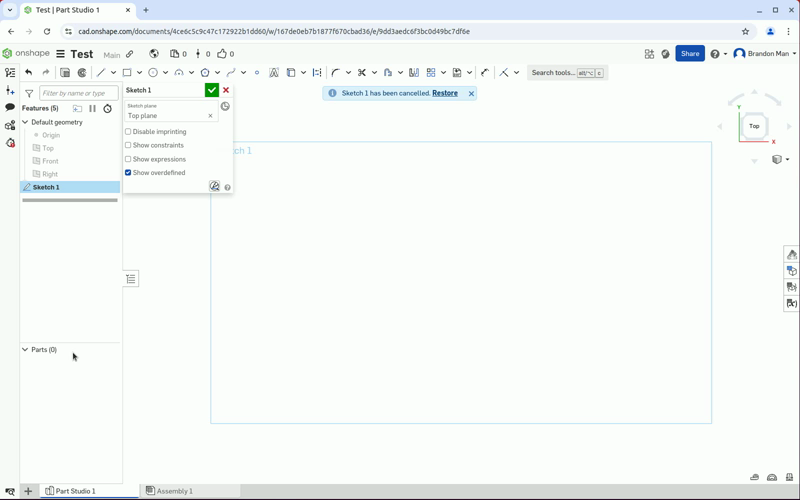
key(y)
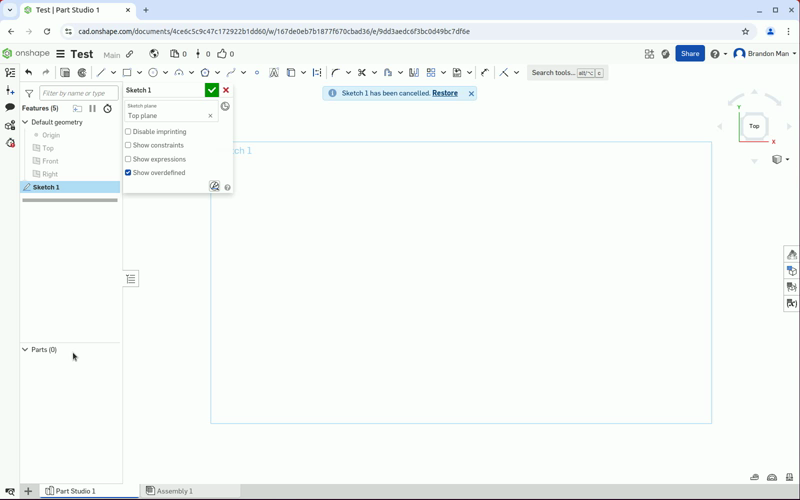
key(c)
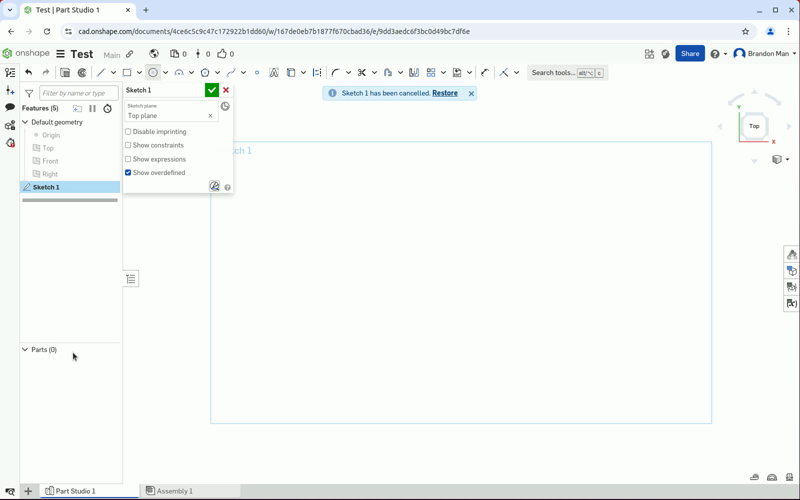
key_down(shift)
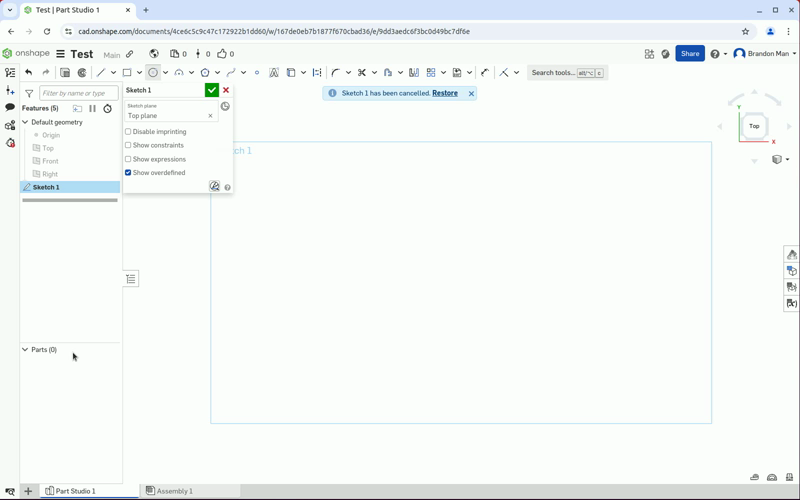
mouse_move(460, 282)
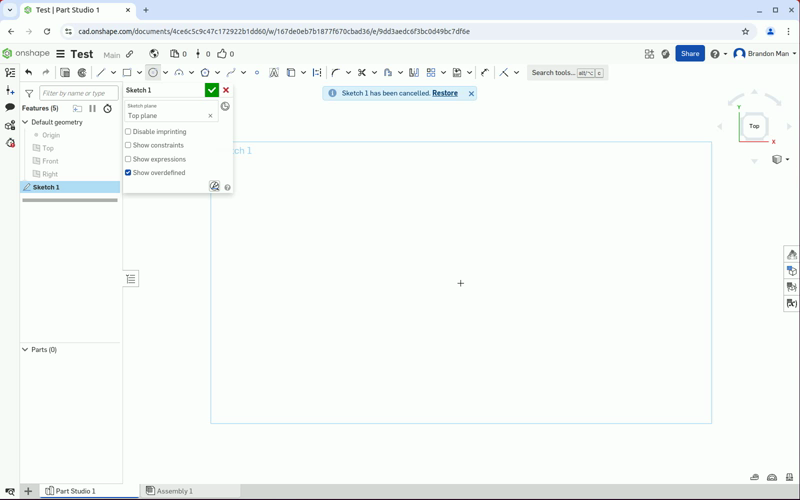
click(460, 282)
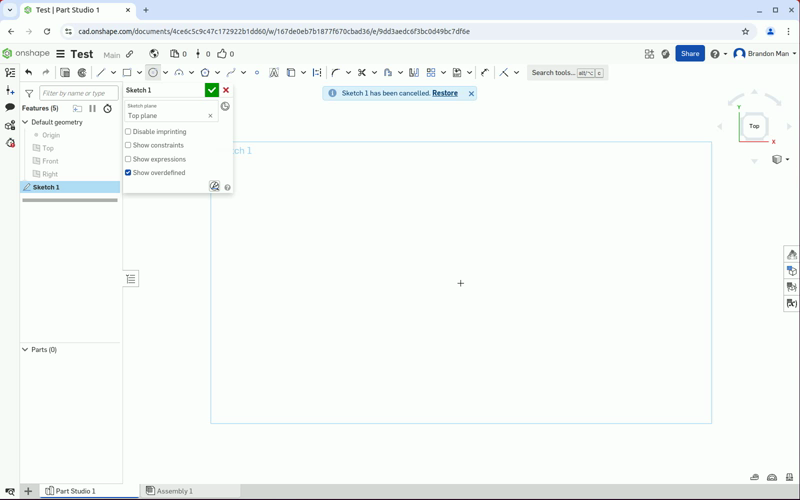
key_up(shift)
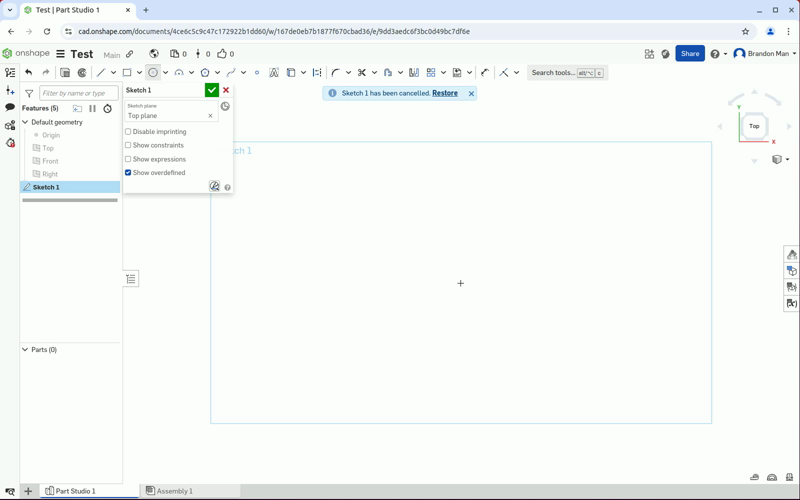
mouse_move(505, 282)
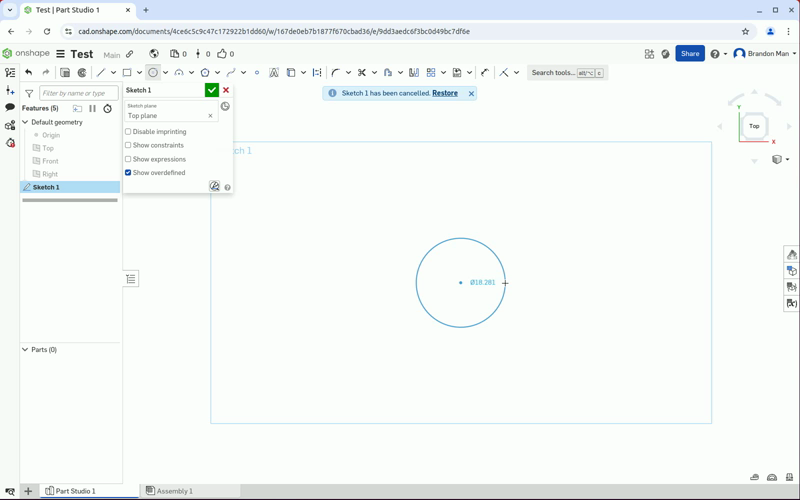
click(505, 282)
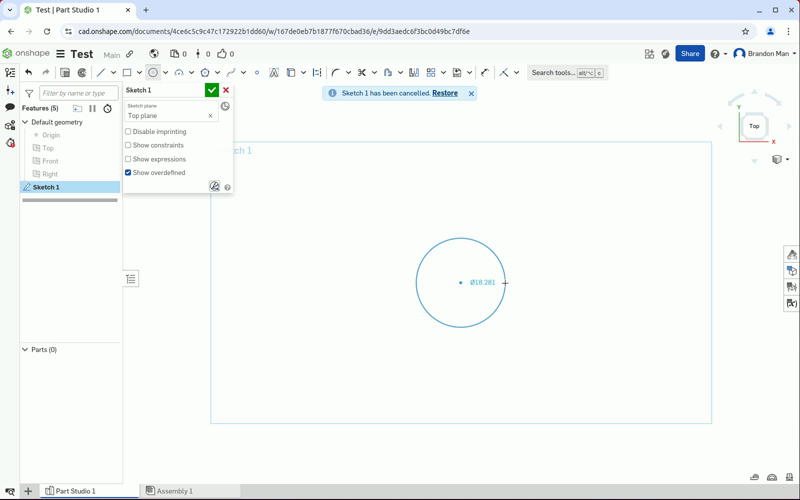
key(esc)
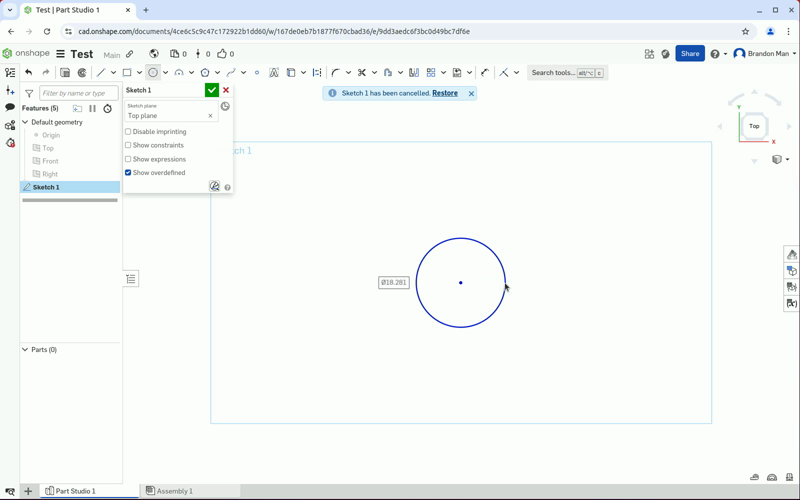
key(c)
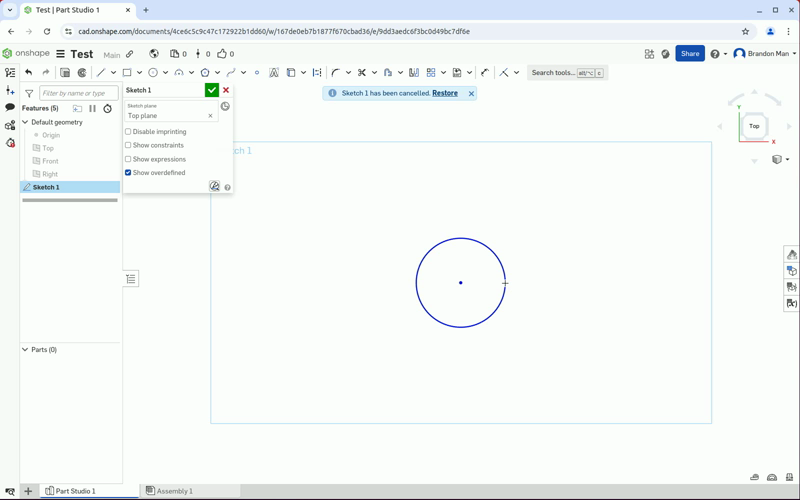
key_down(shift)
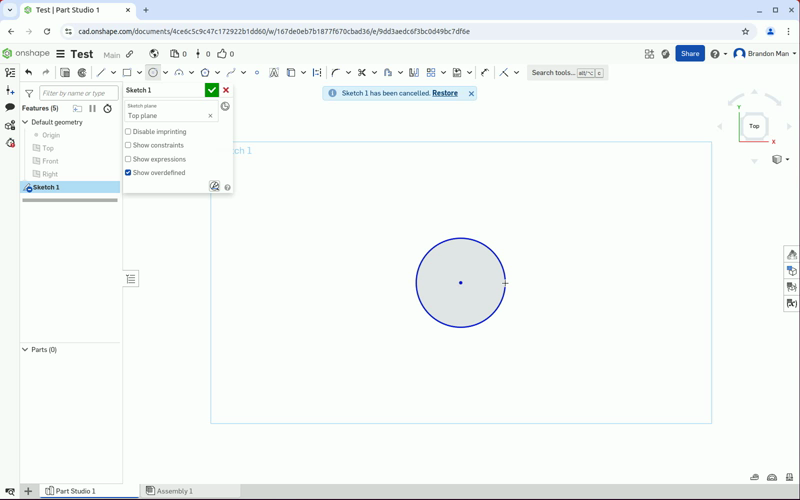
mouse_move(460, 282)
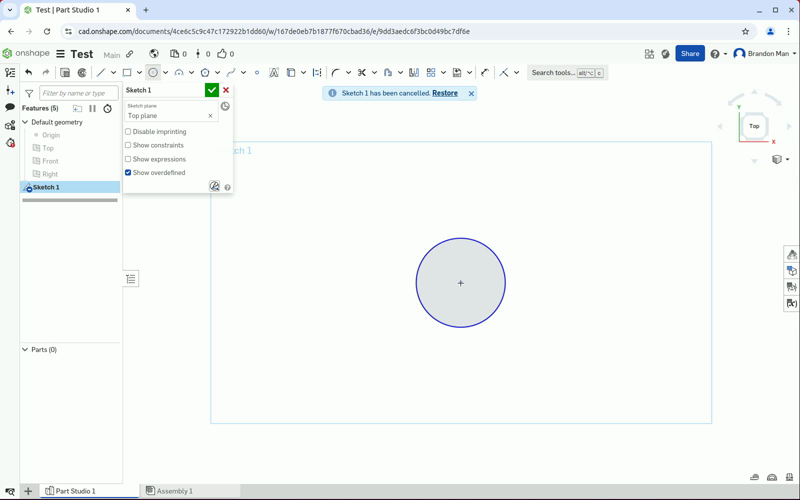
click(460, 282)
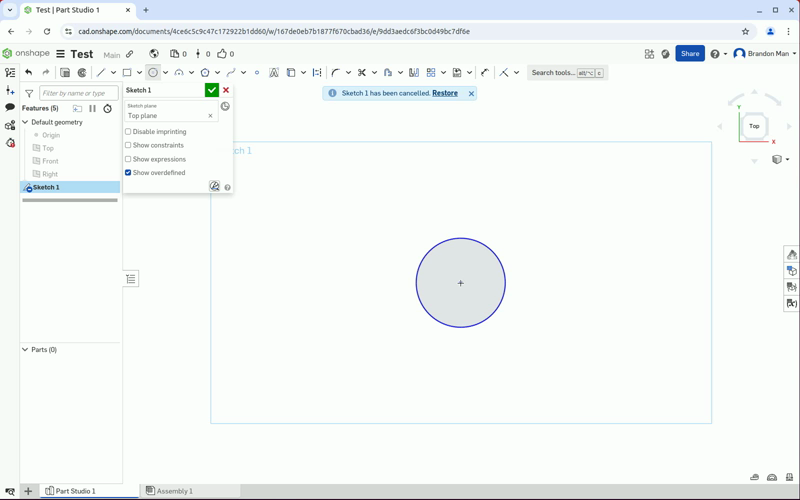
key_up(shift)
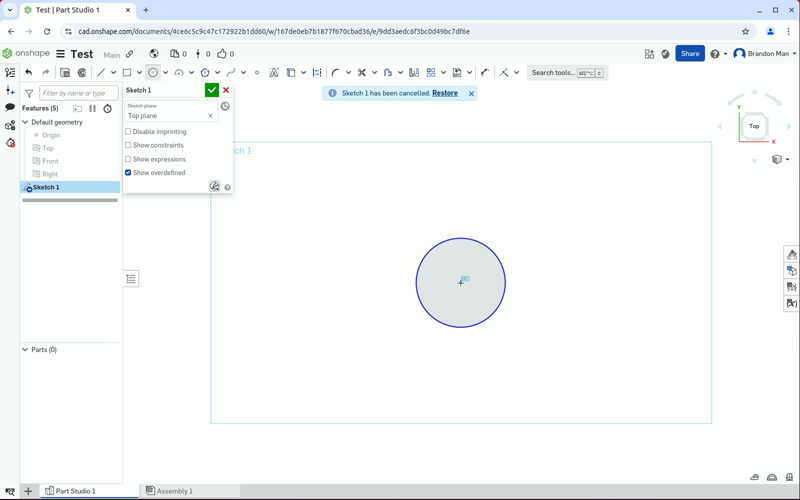
mouse_move(499, 282)
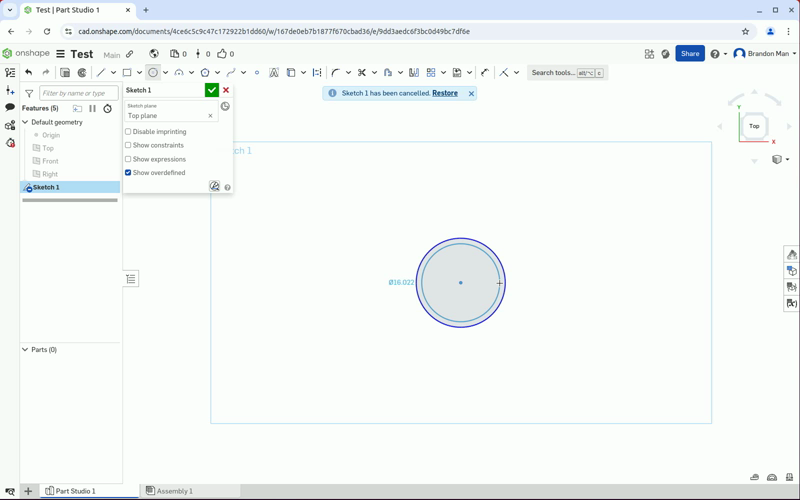
click(499, 282)
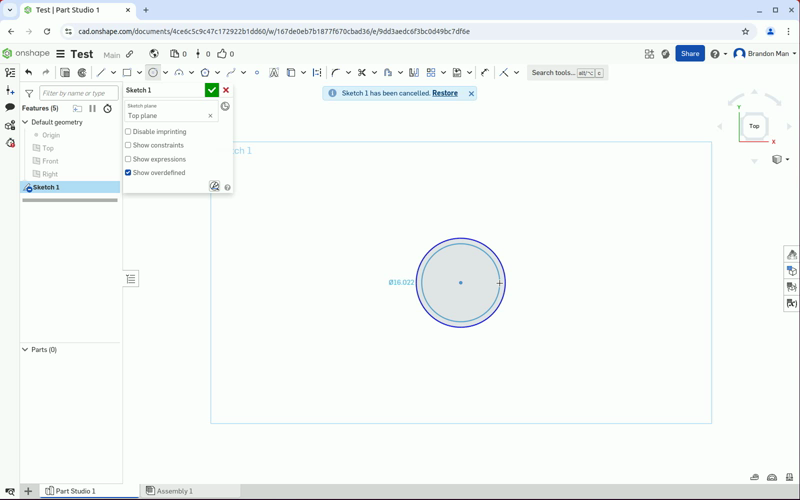
key(esc)
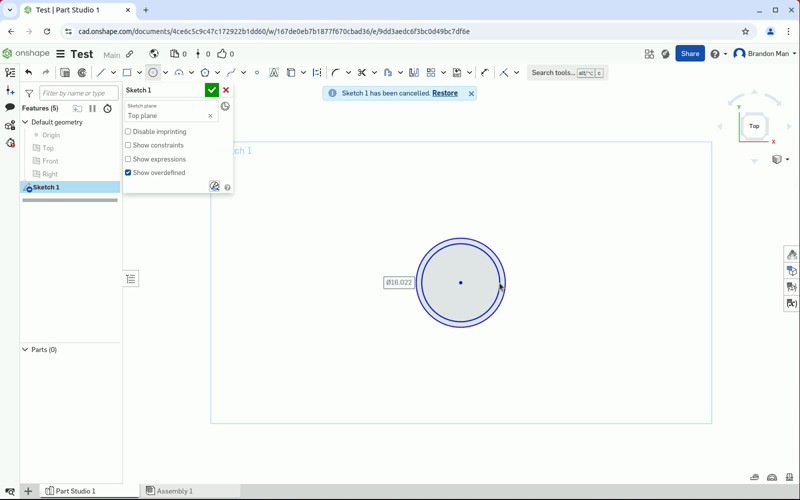
mouse_move(489, 251)
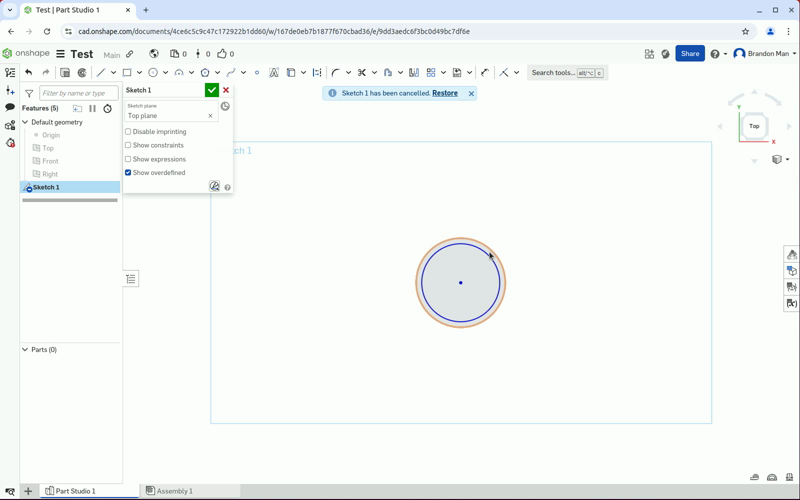
scroll(6)
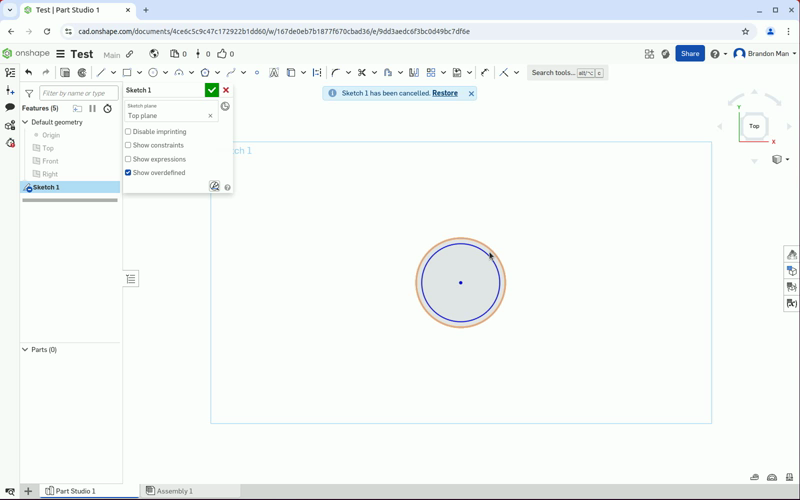
scroll(6)
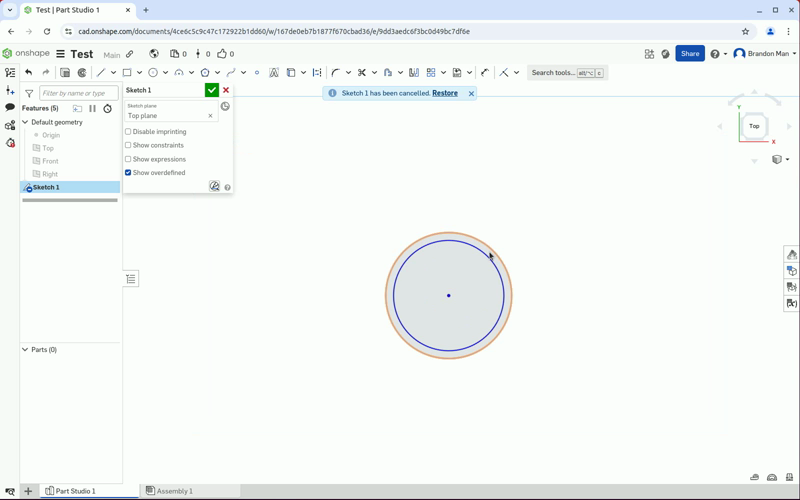
scroll(6)
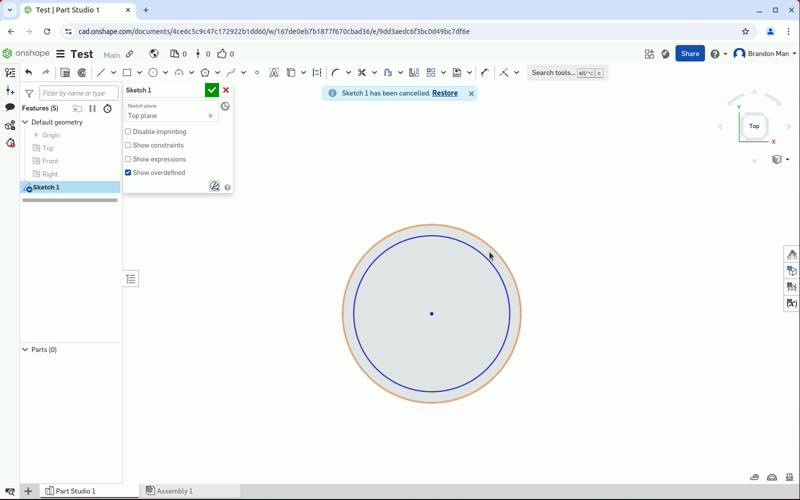
scroll(6)
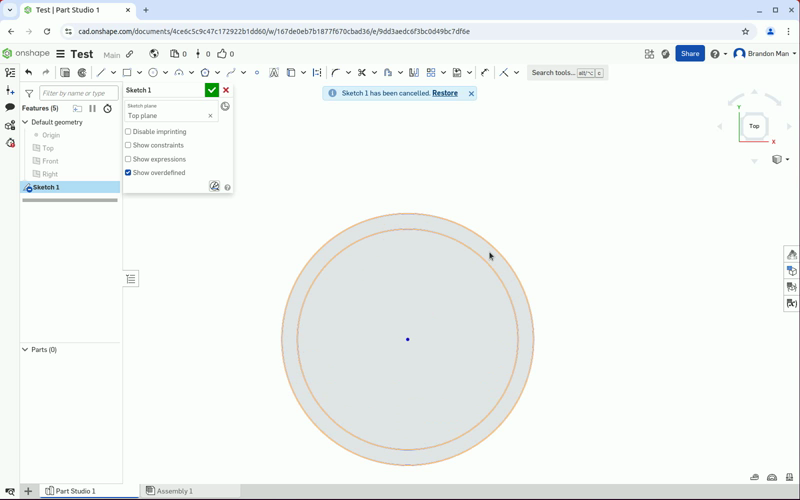
scroll(6)
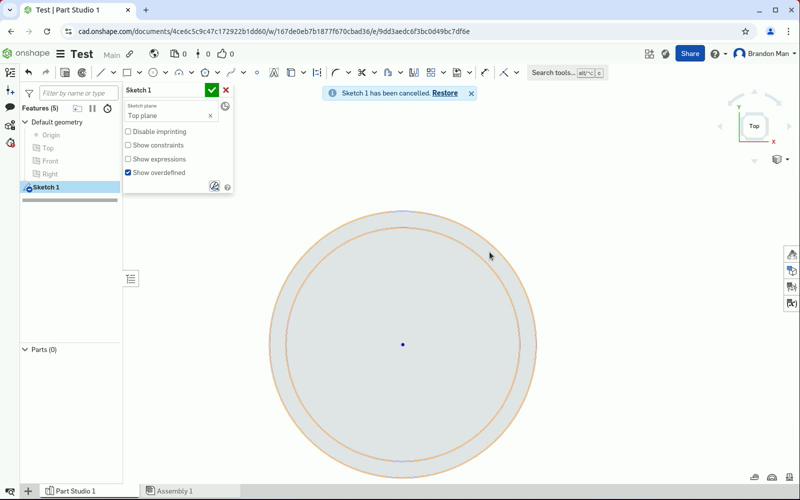
scroll(6)
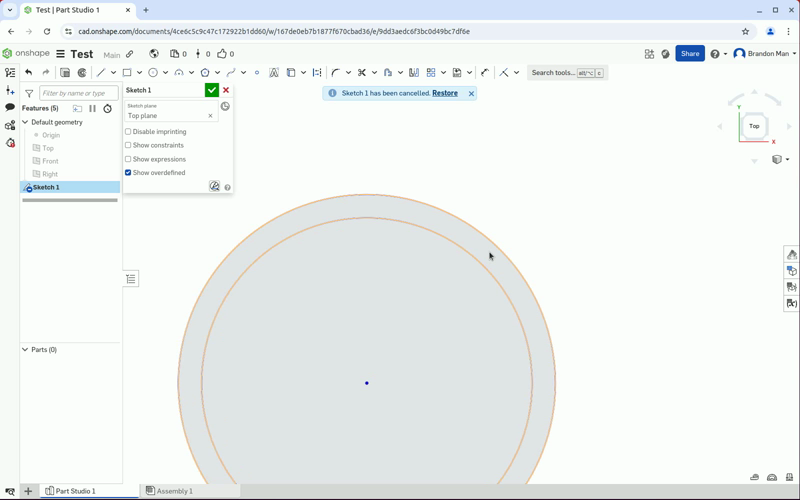
scroll(6)
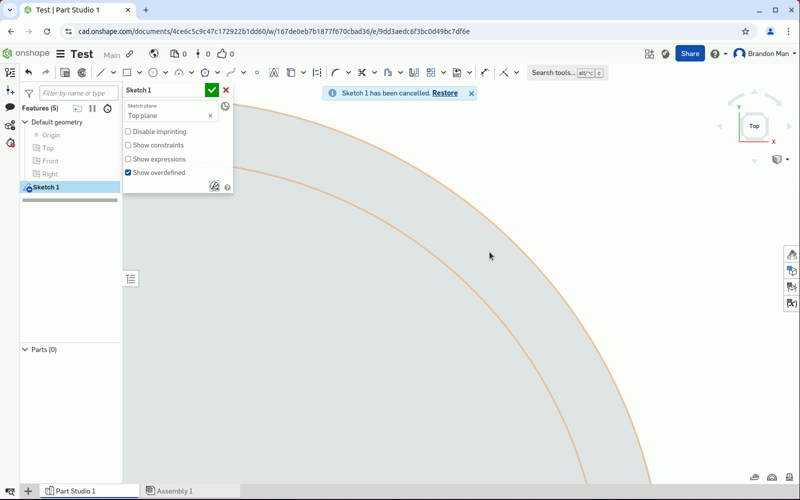
click(489, 251)
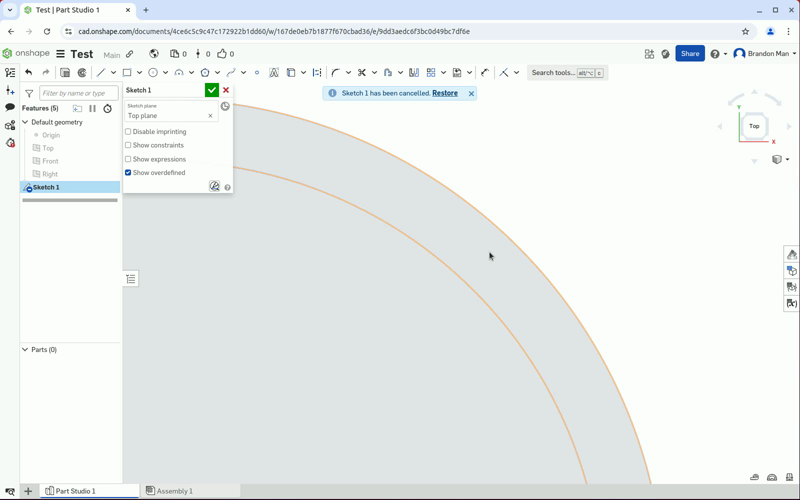
scroll(-6)
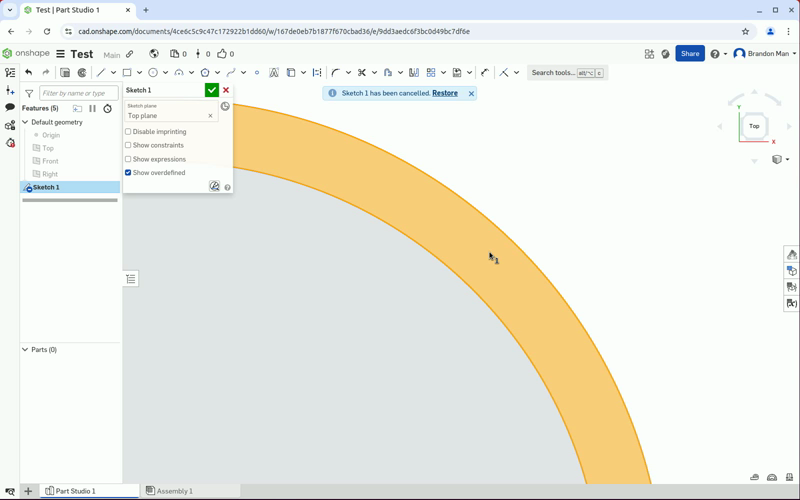
scroll(-6)
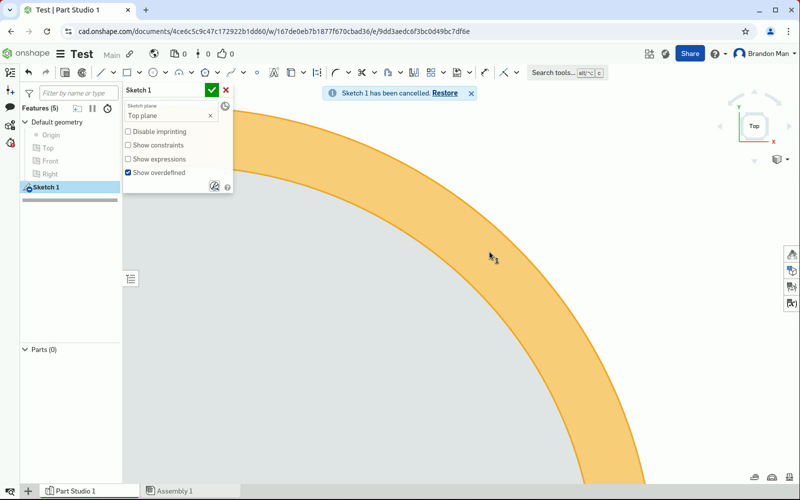
scroll(-6)
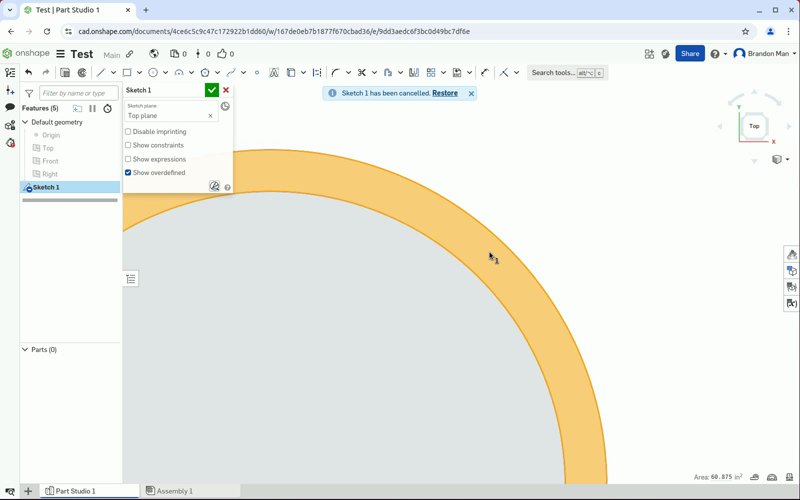
scroll(-6)
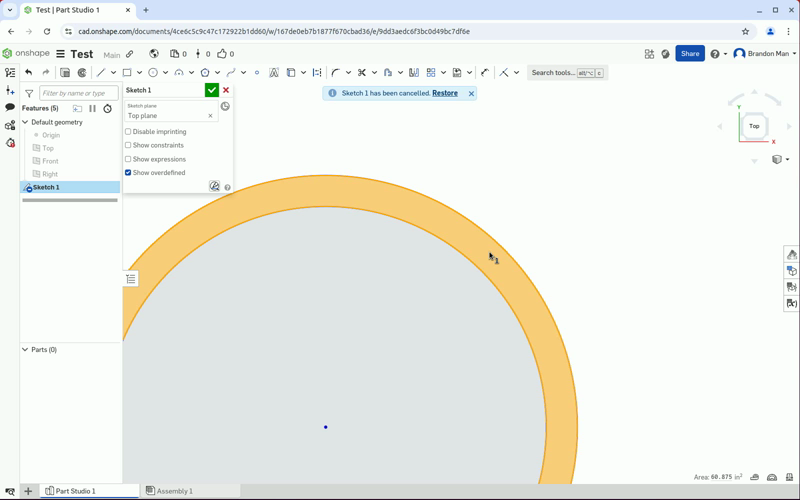
scroll(-6)
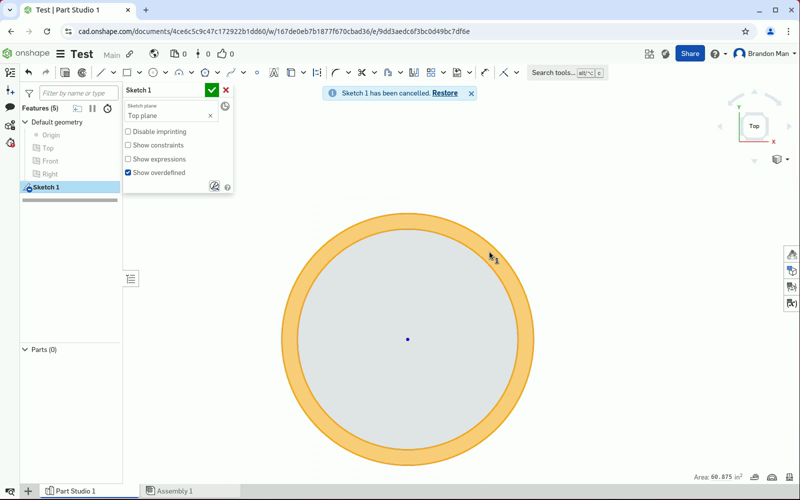
scroll(-6)
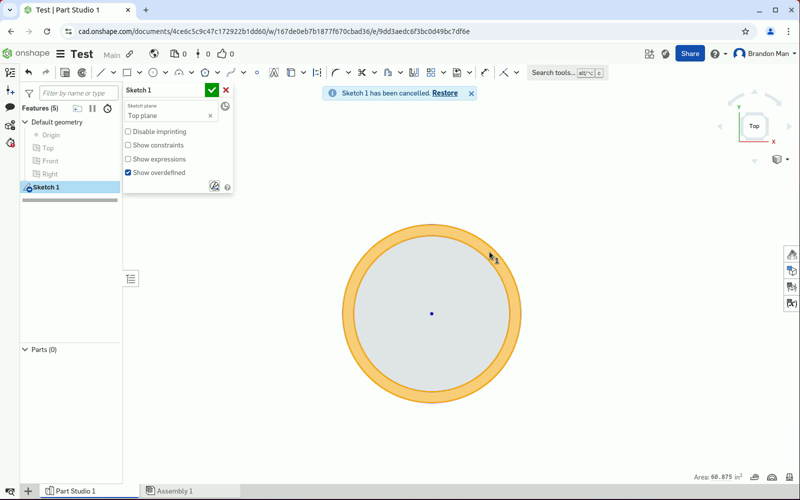
scroll(-6)
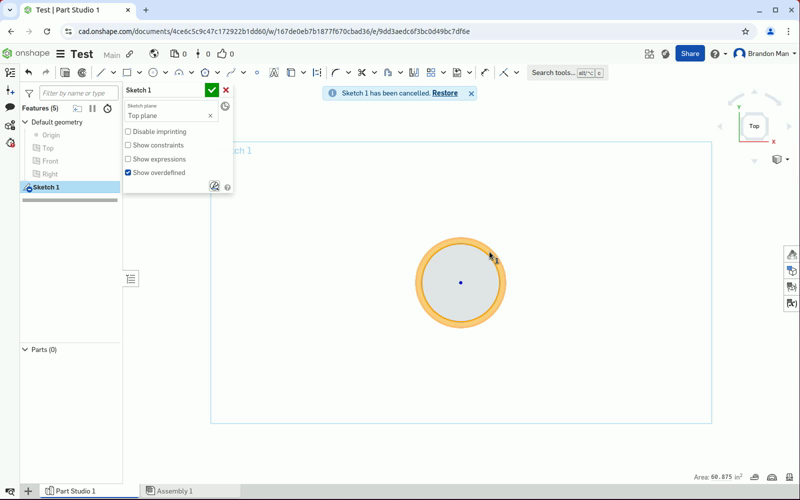
mouse_move(73, 352)
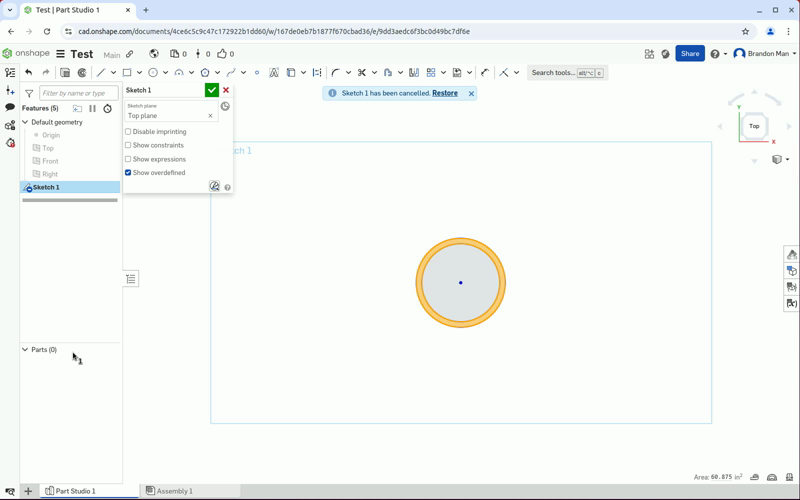
key(shift+y)
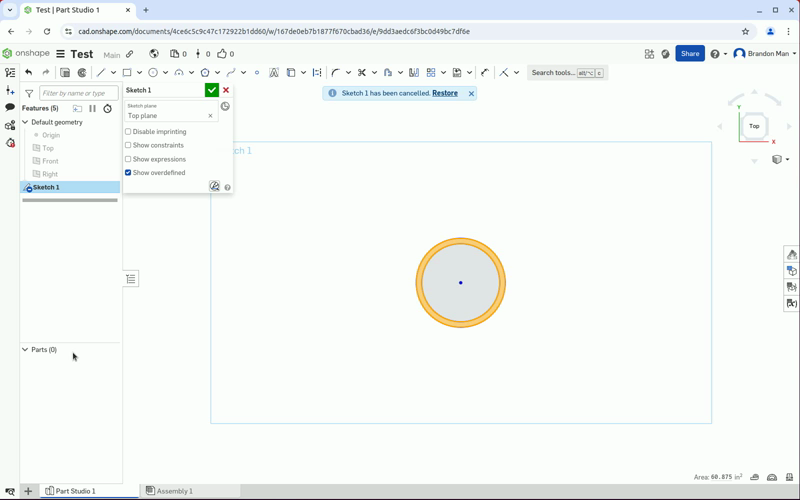
key(shift+e)
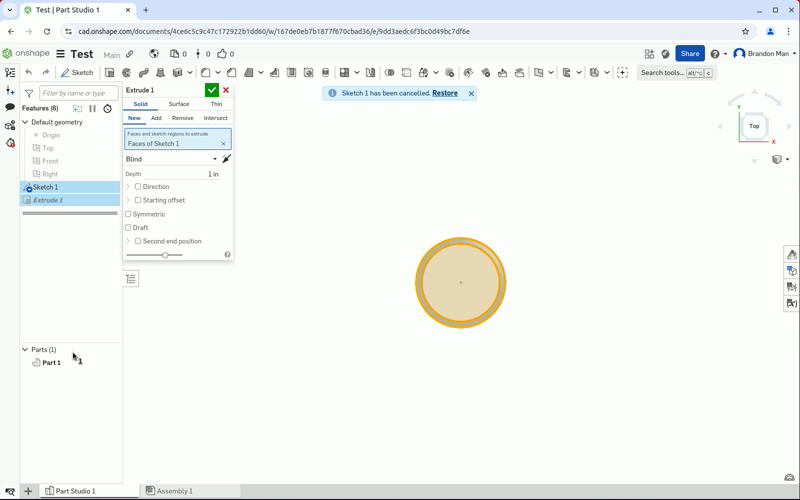
mouse_move(143, 106)
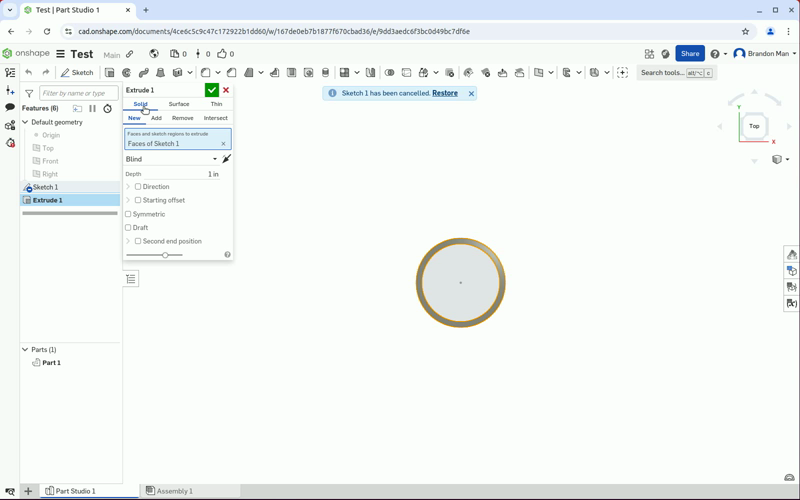
click(143, 106)
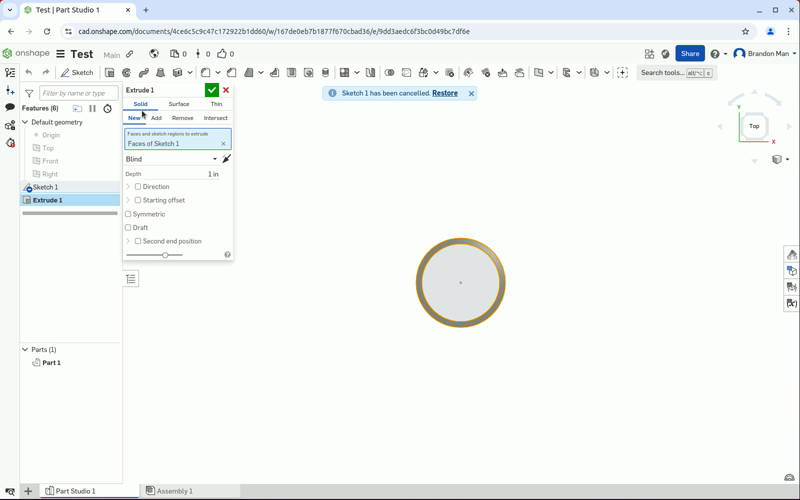
mouse_move(137, 120)
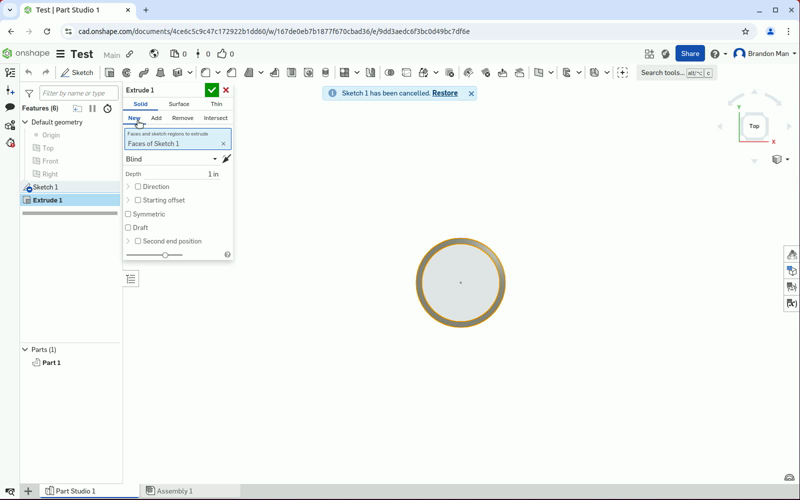
click(137, 120)
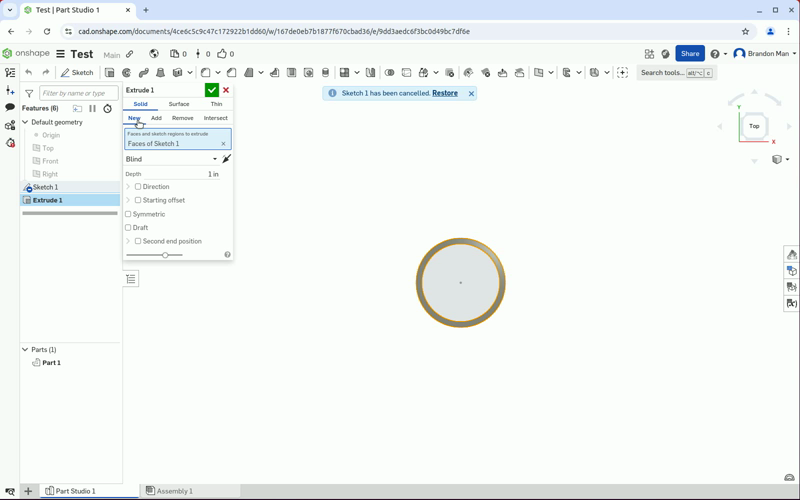
key(tab, 4)
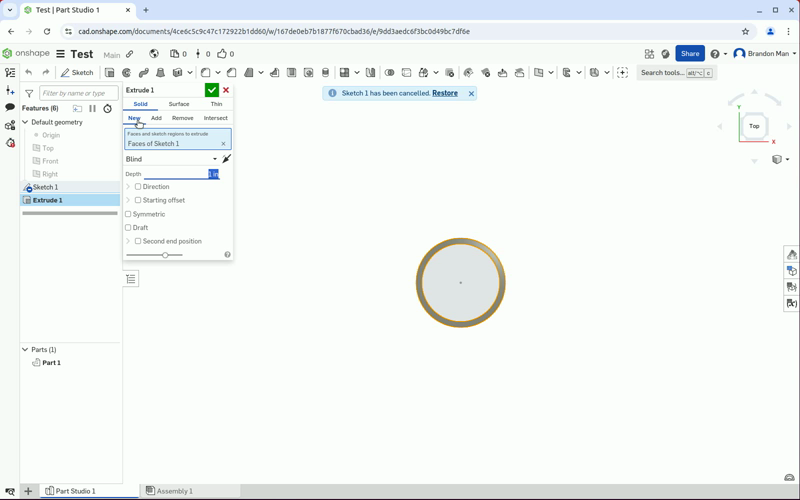
text(23.108)
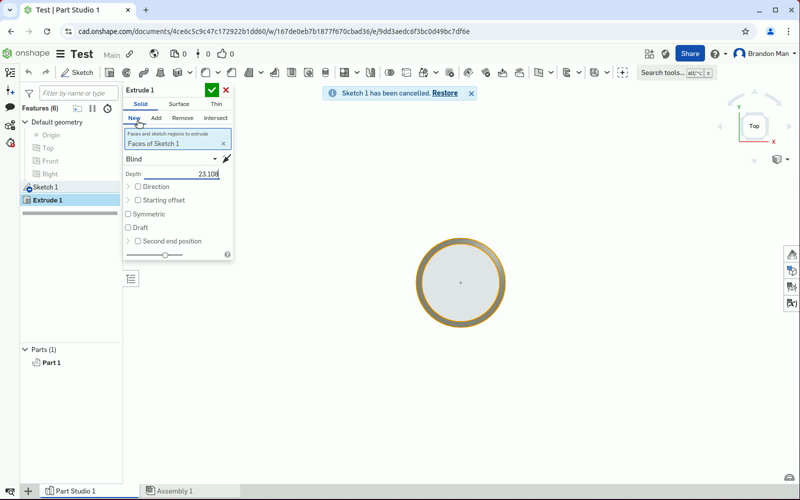
key(enter)
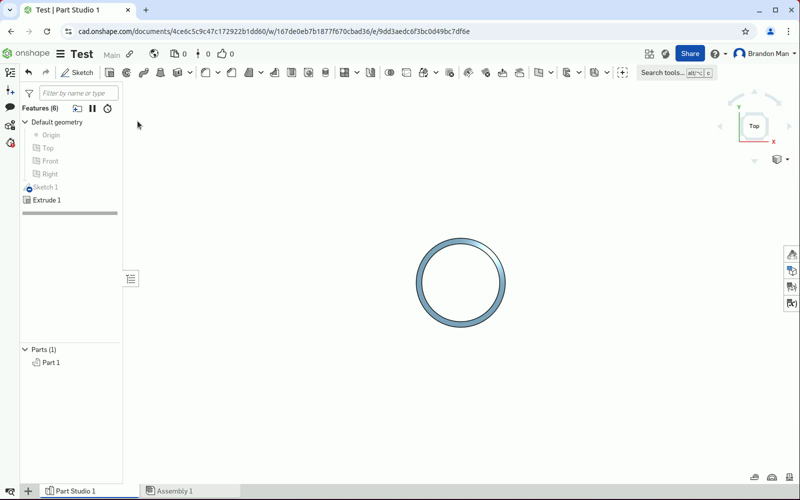
key(shift+h)
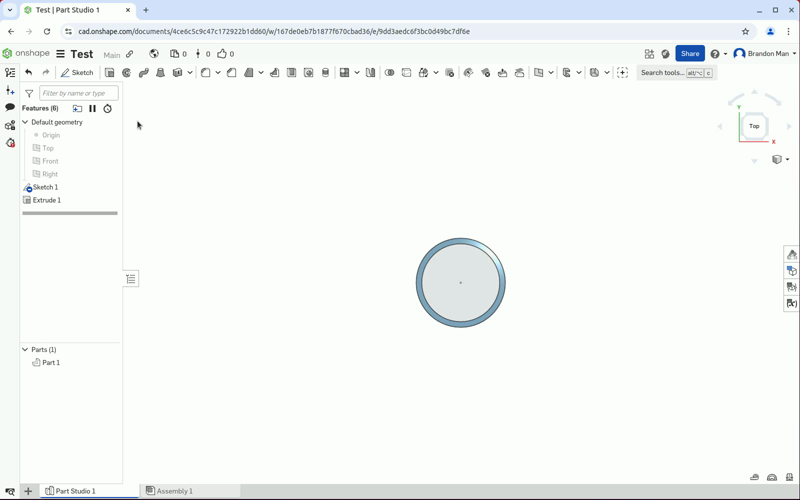
key(shift+h)
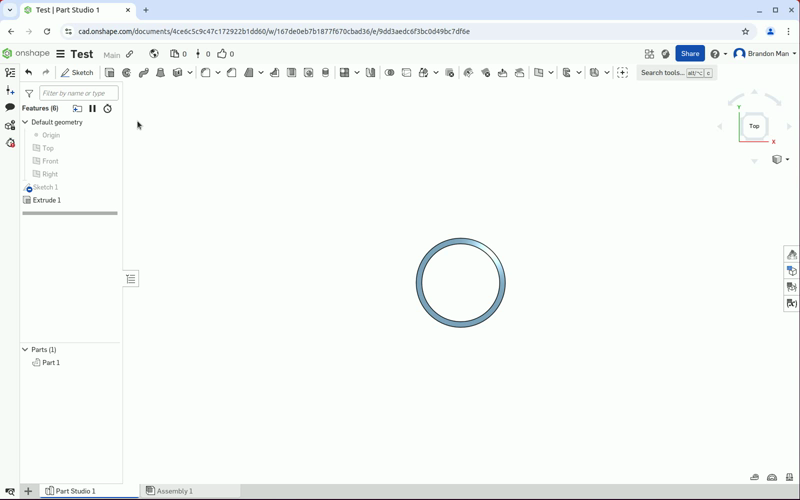
mouse_move(73, 189)
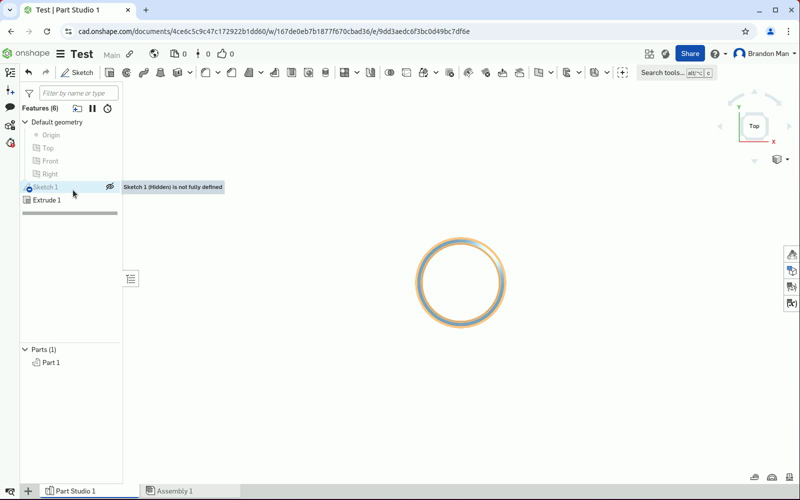
click(73, 189)
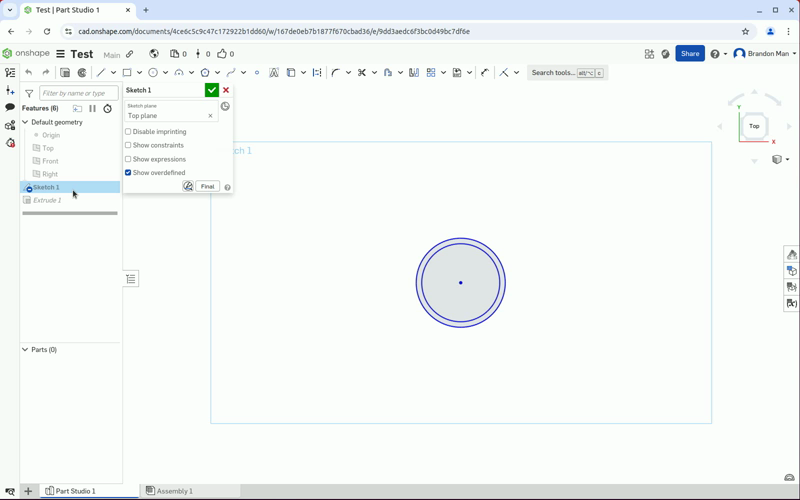
mouse_move(229, 92)
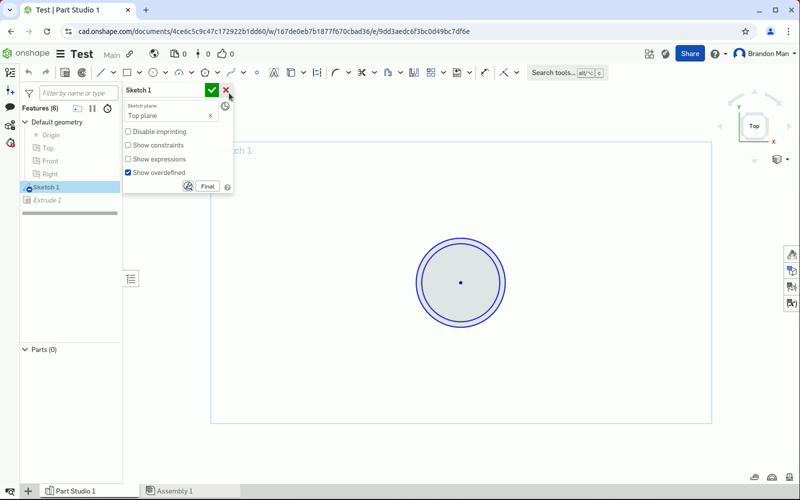
click(229, 92)
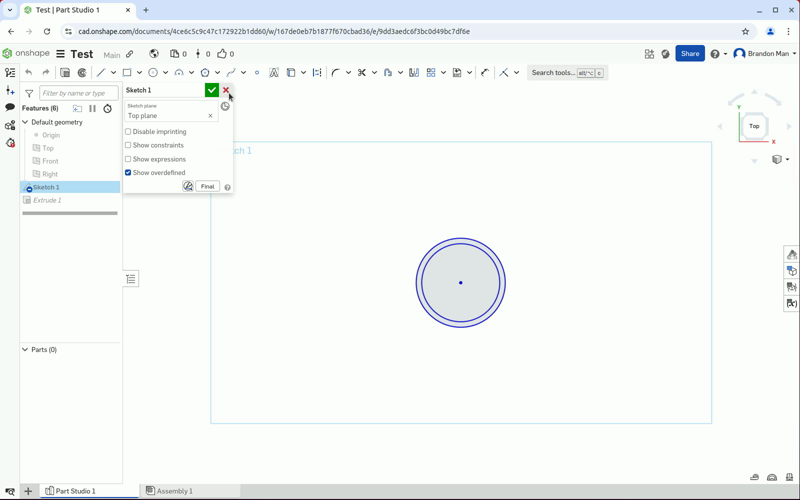
key(shift+s)
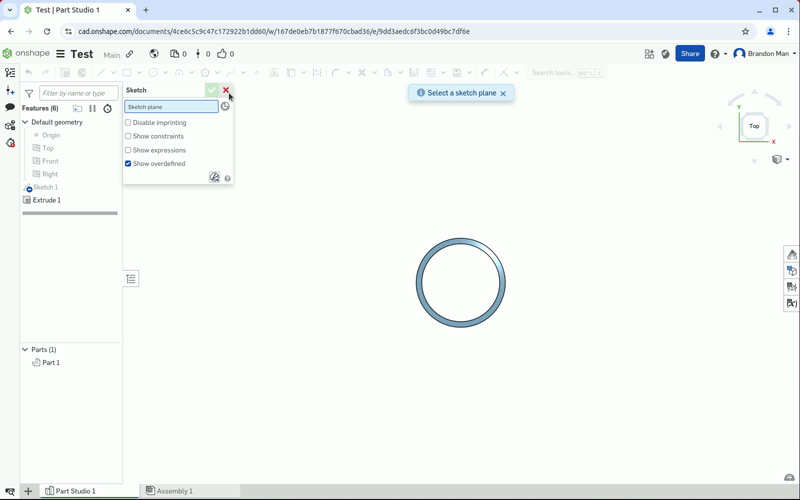
mouse_move(73, 150)
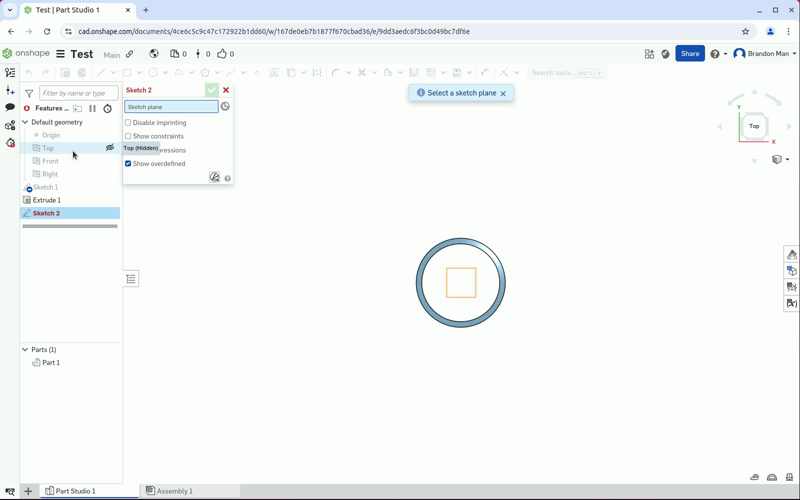
click(73, 150)
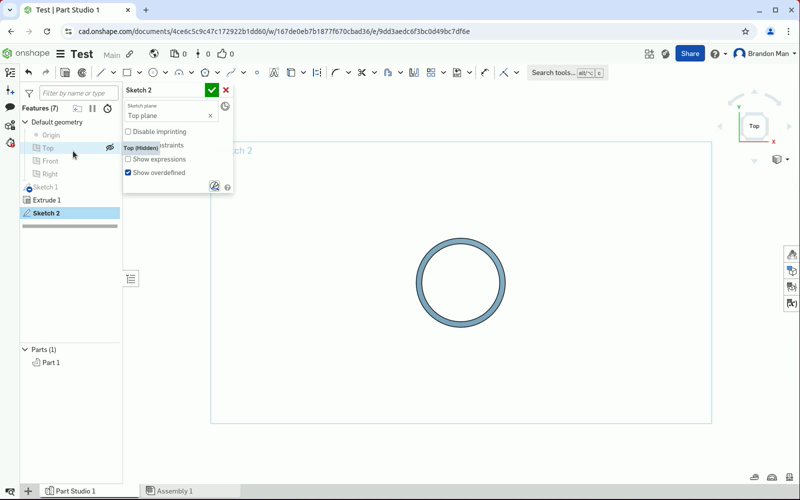
mouse_move(73, 352)
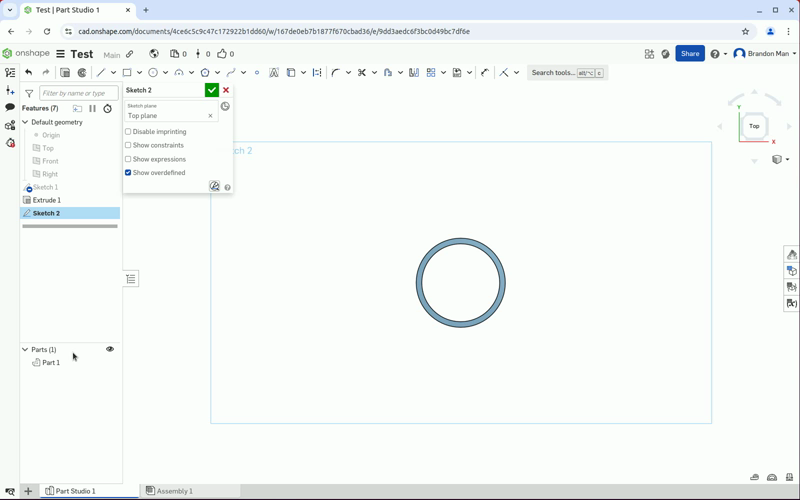
key(y)
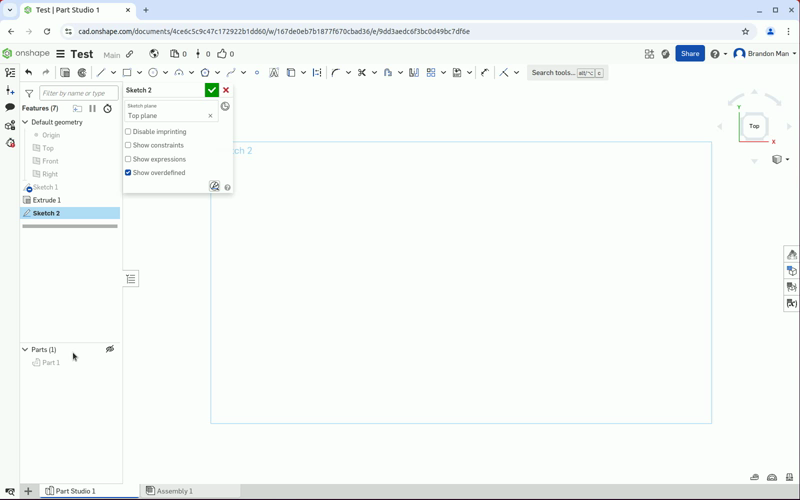
key(c)
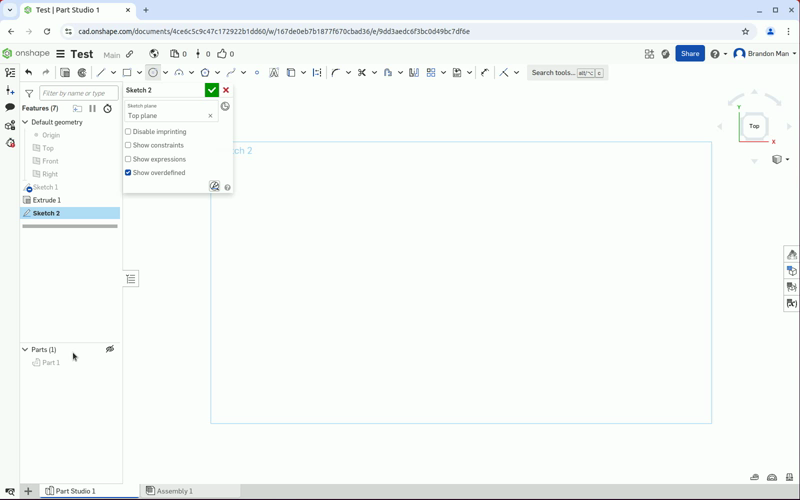
key_down(shift)
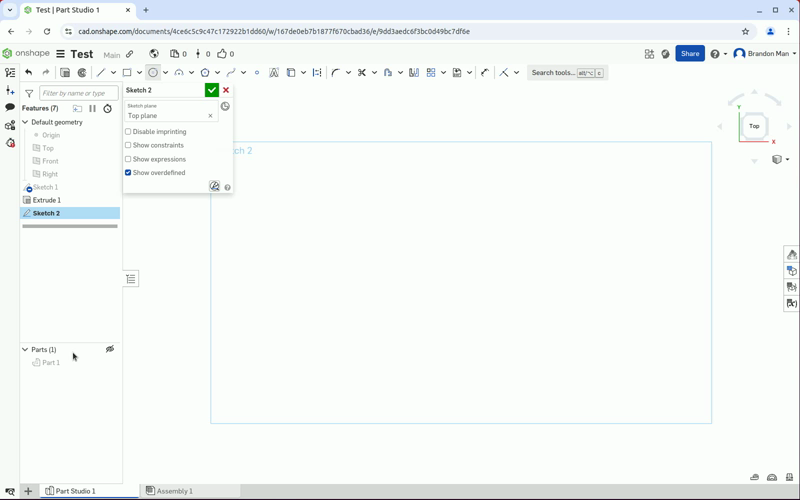
mouse_move(460, 282)
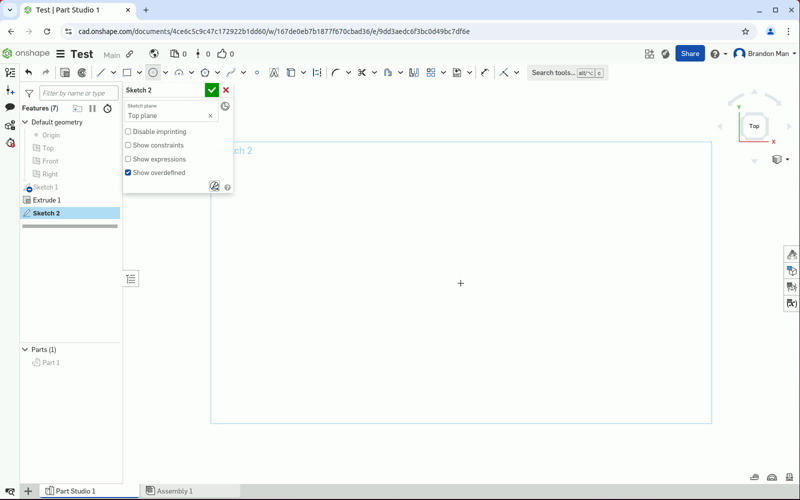
click(460, 282)
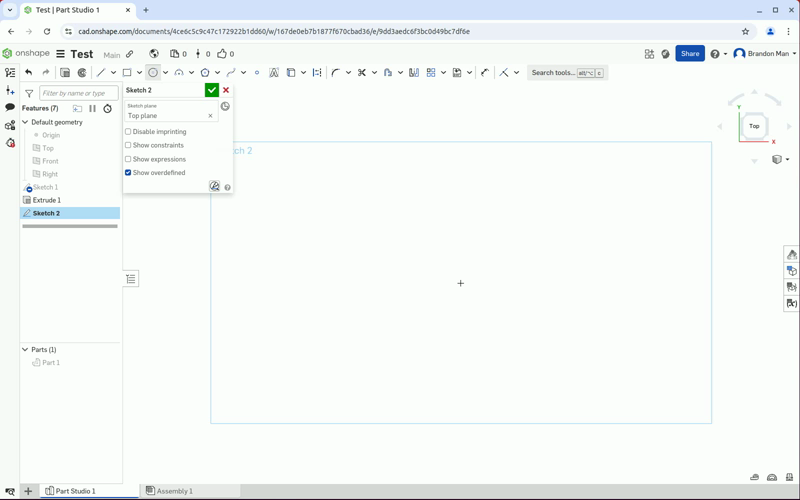
key_up(shift)
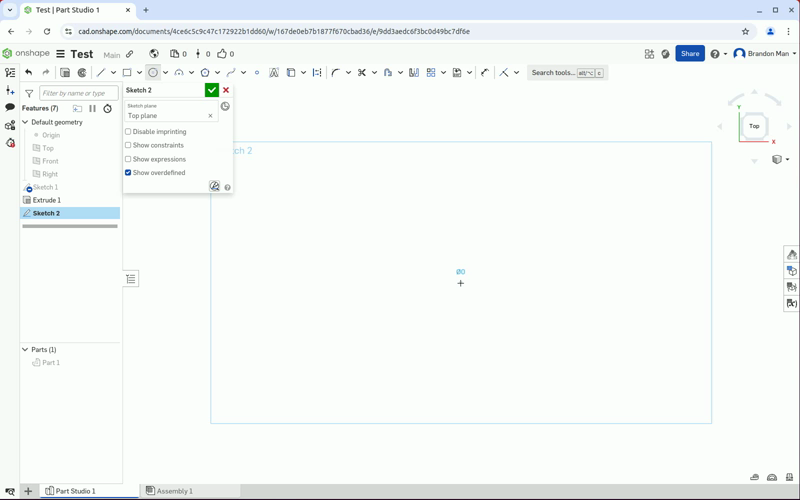
mouse_move(537, 282)
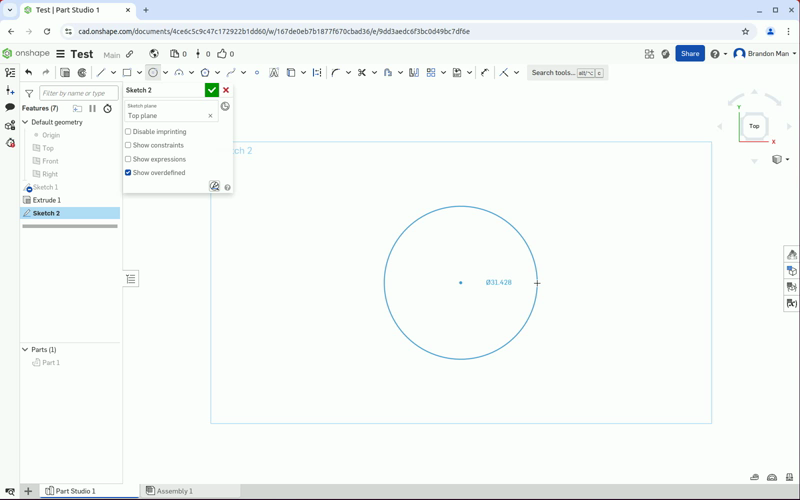
click(537, 282)
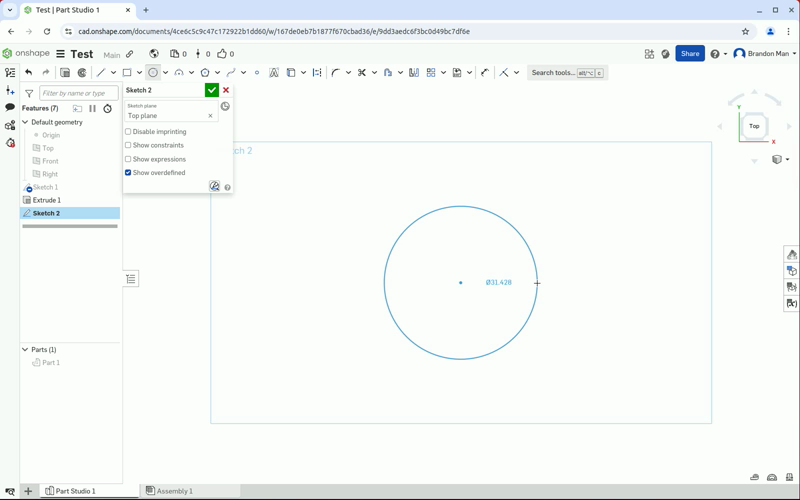
key(esc)
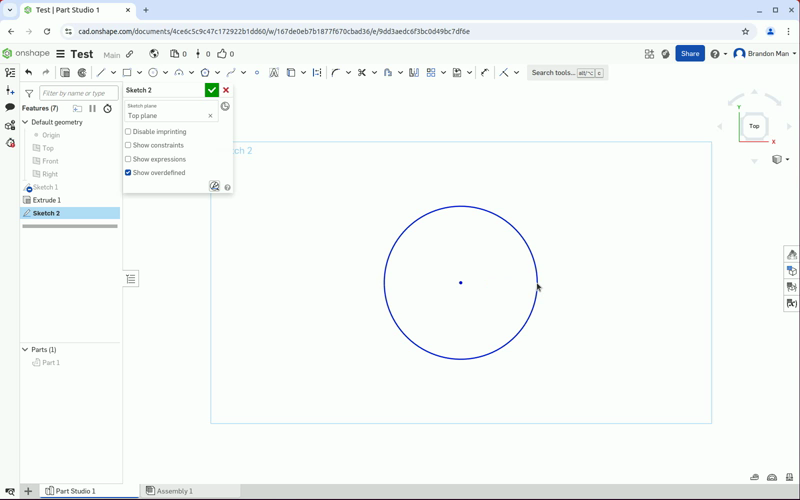
key(c)
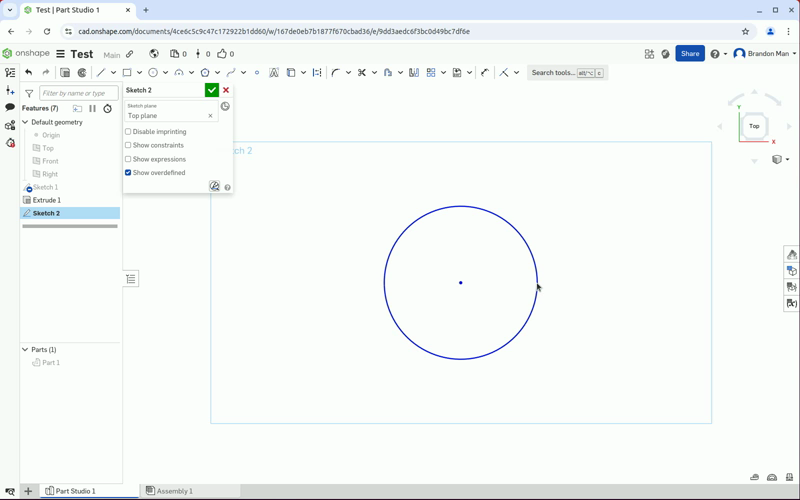
key_down(shift)
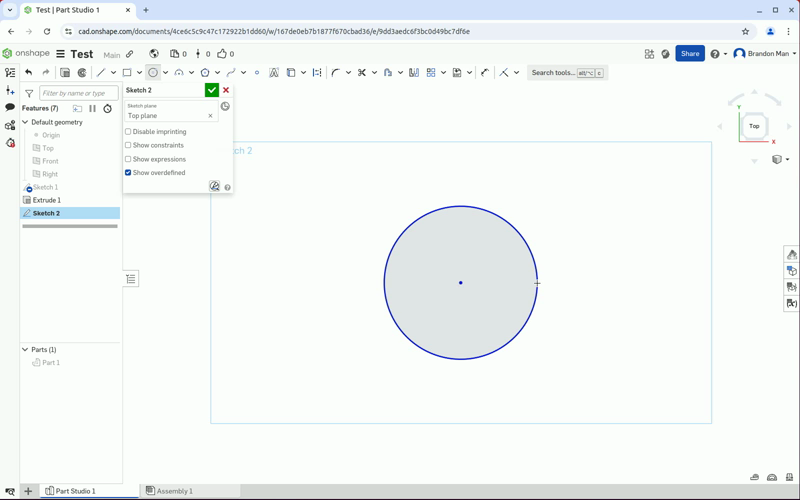
mouse_move(408, 313)
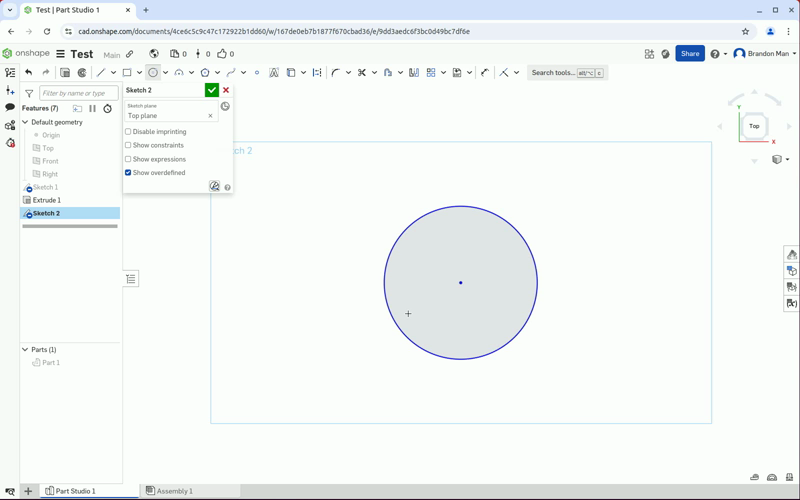
click(408, 313)
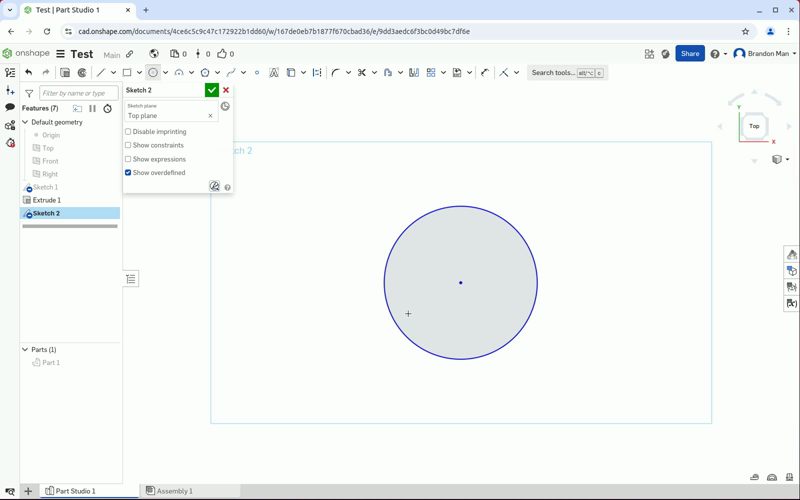
key_up(shift)
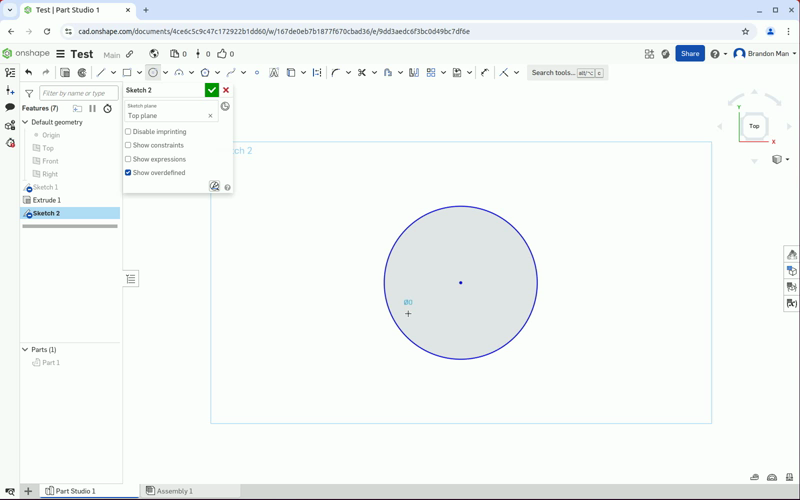
mouse_move(416, 313)
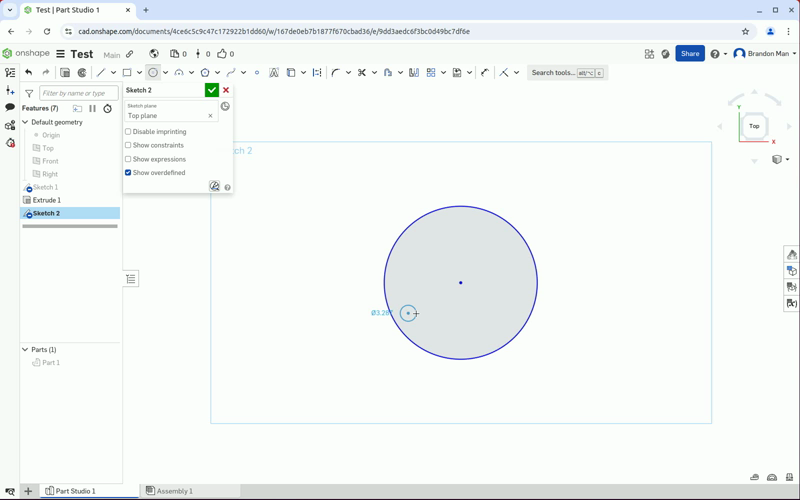
click(416, 313)
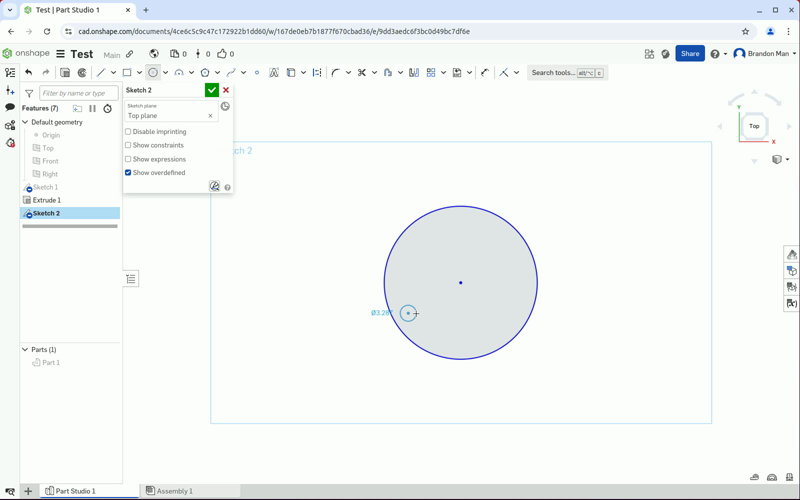
key(esc)
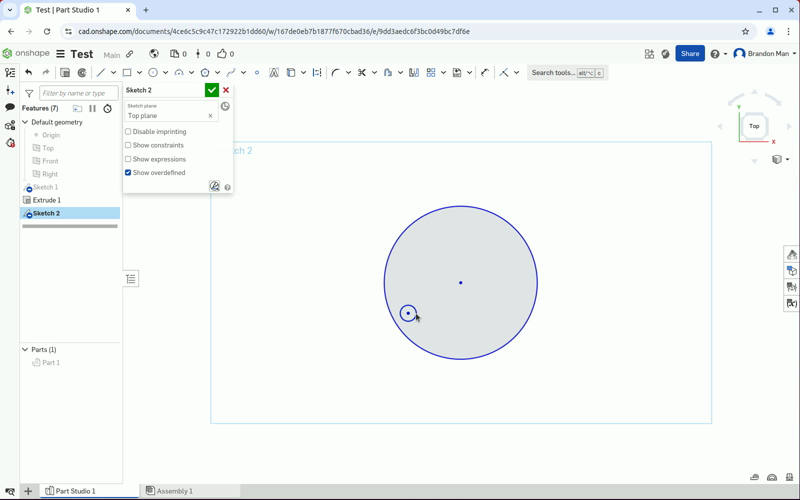
key(c)
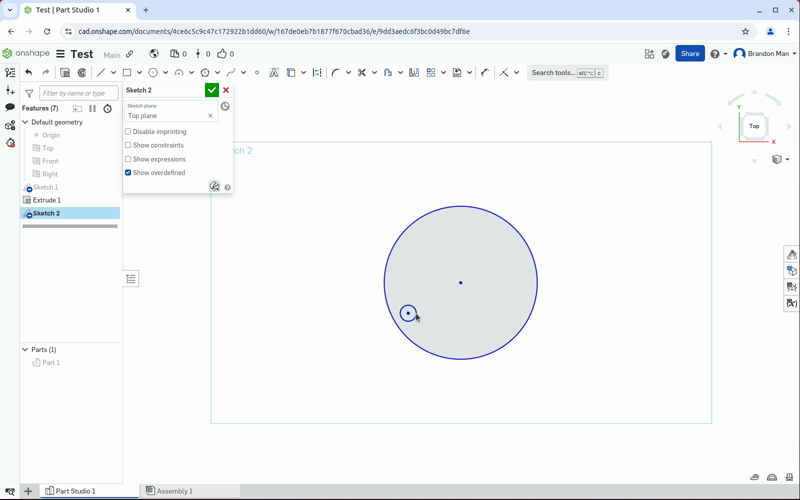
key_down(shift)
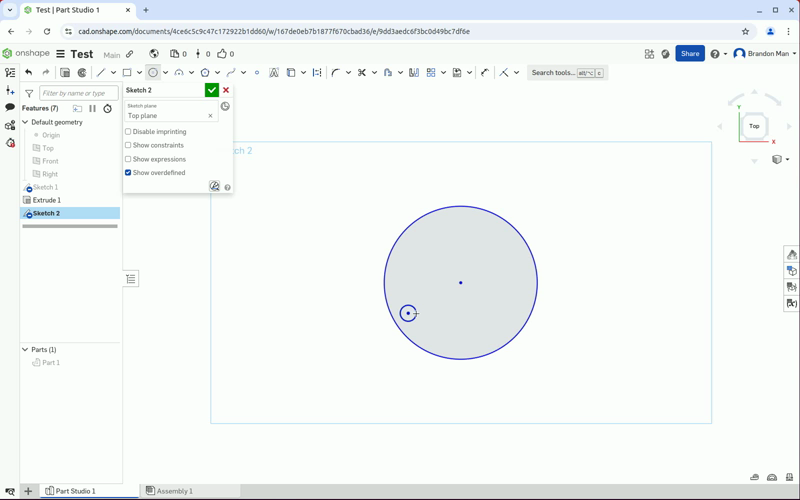
mouse_move(460, 282)
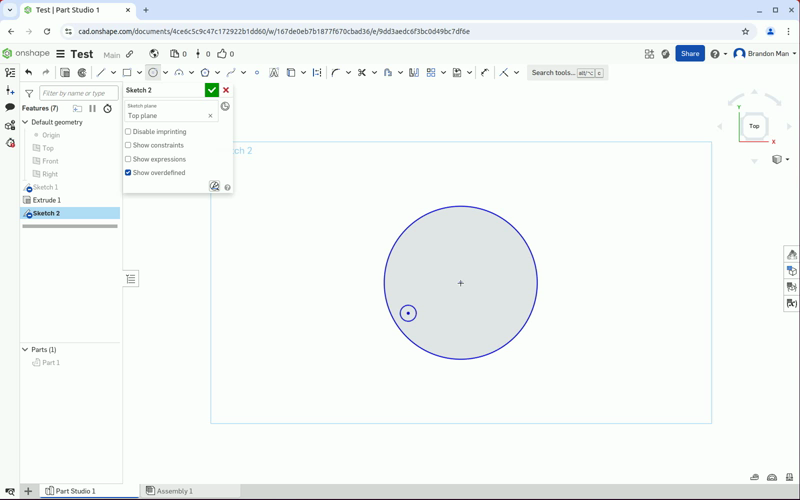
click(460, 282)
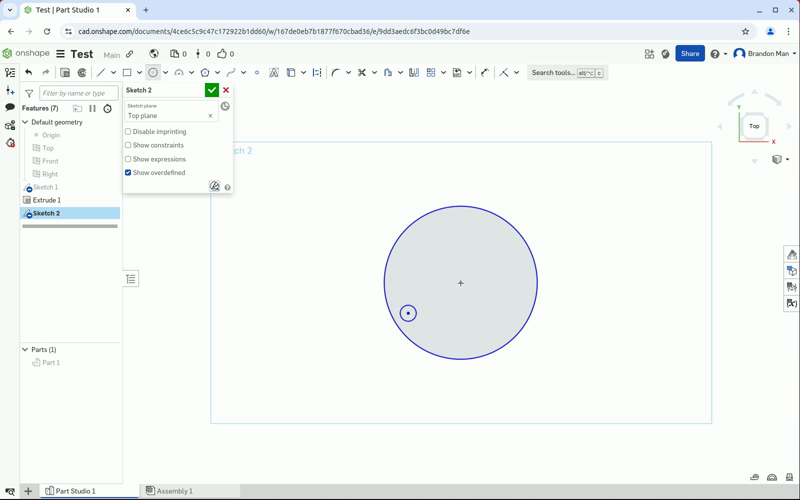
key_up(shift)
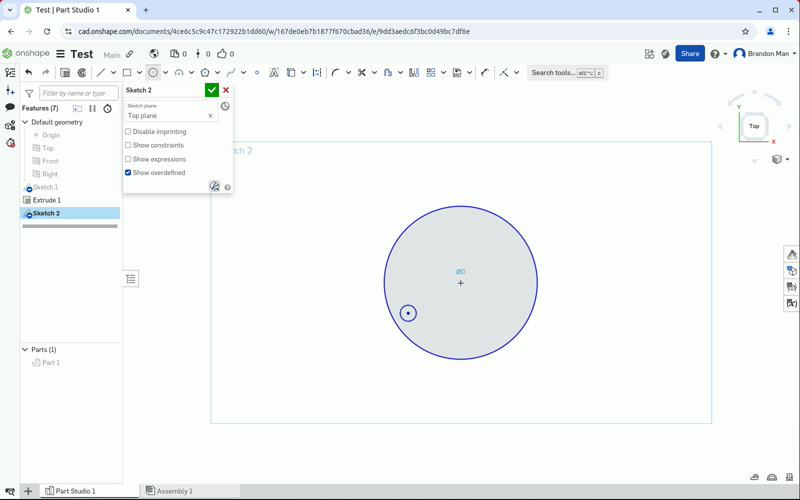
mouse_move(505, 282)
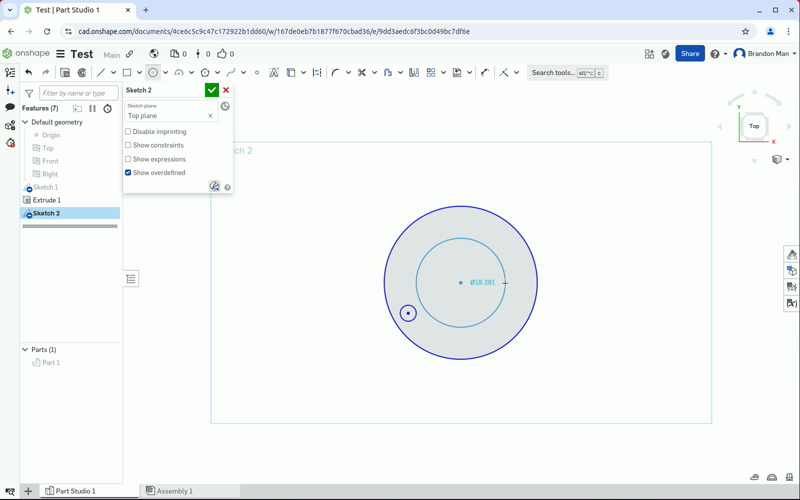
click(505, 282)
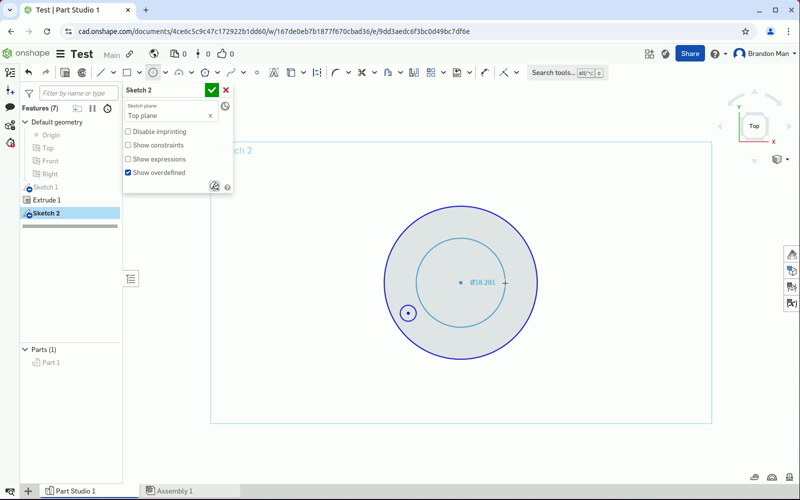
key(esc)
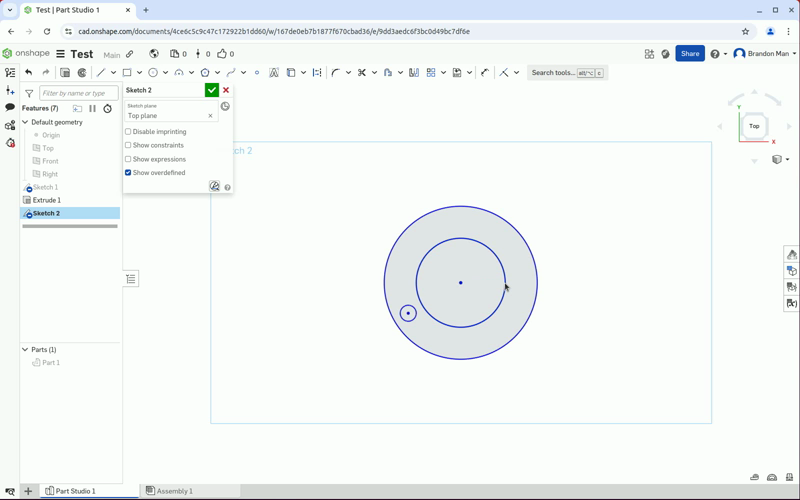
key(c)
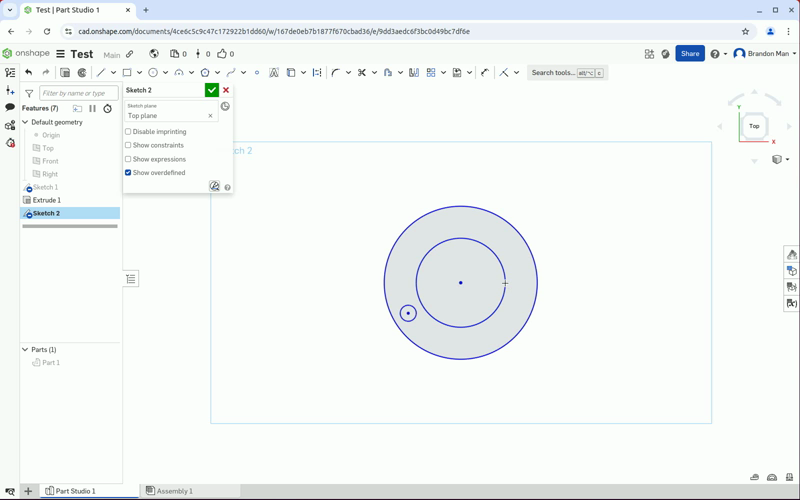
key_down(shift)
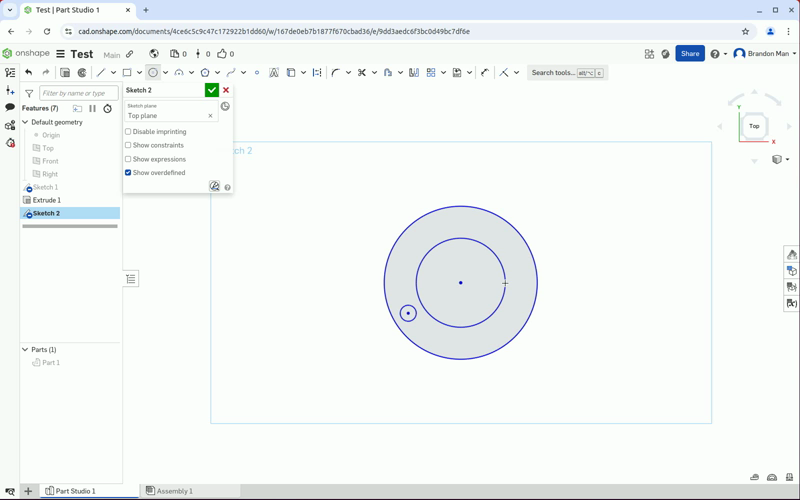
mouse_move(460, 222)
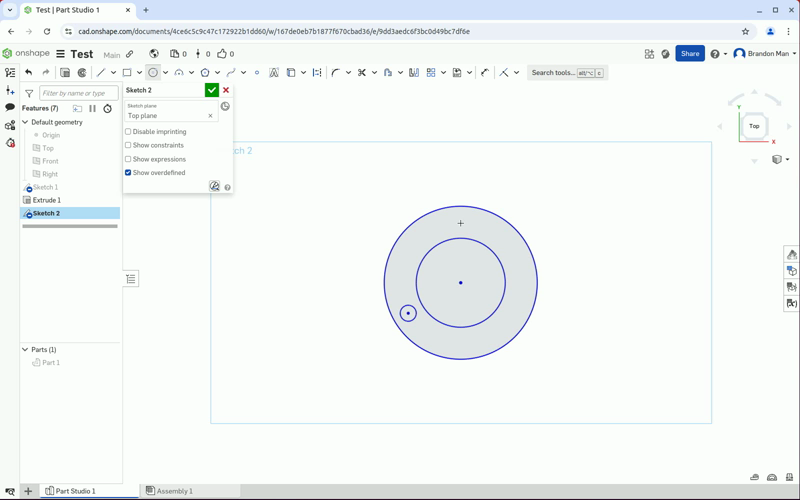
click(460, 222)
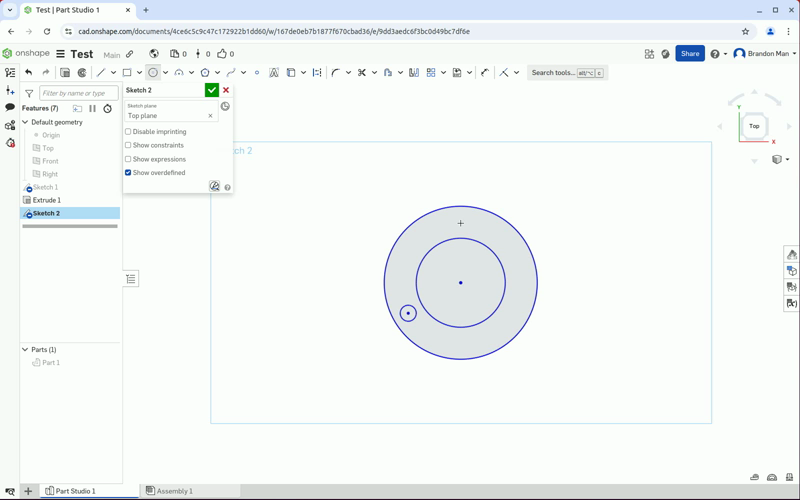
key_up(shift)
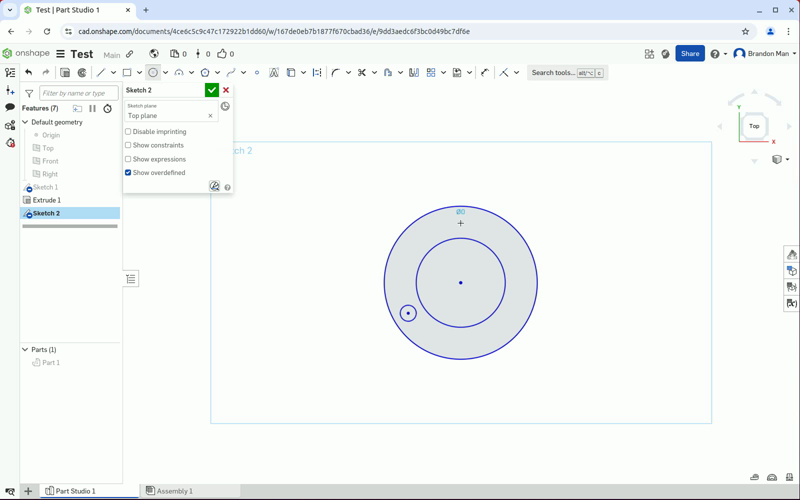
mouse_move(468, 222)
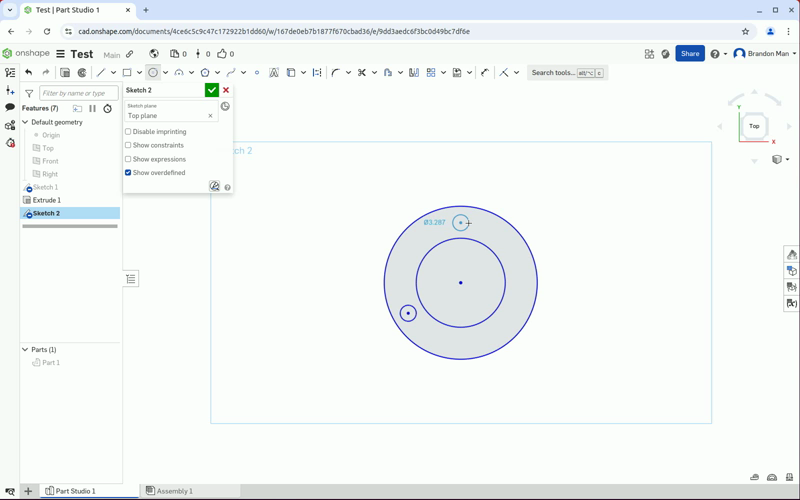
click(468, 222)
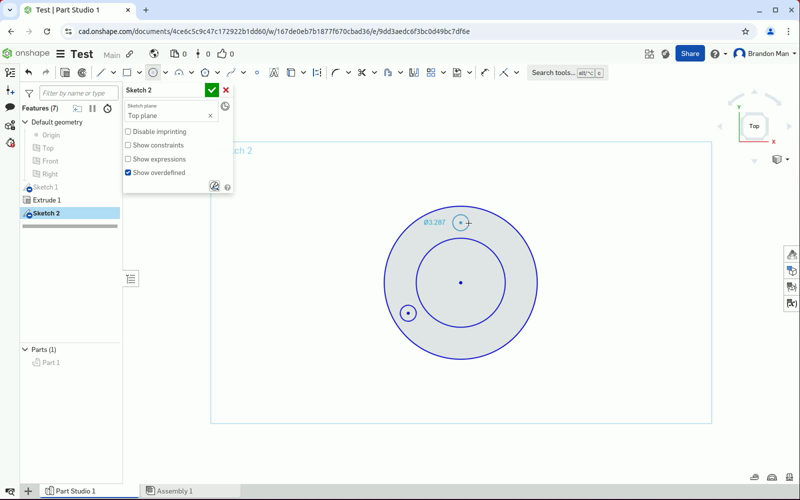
key(esc)
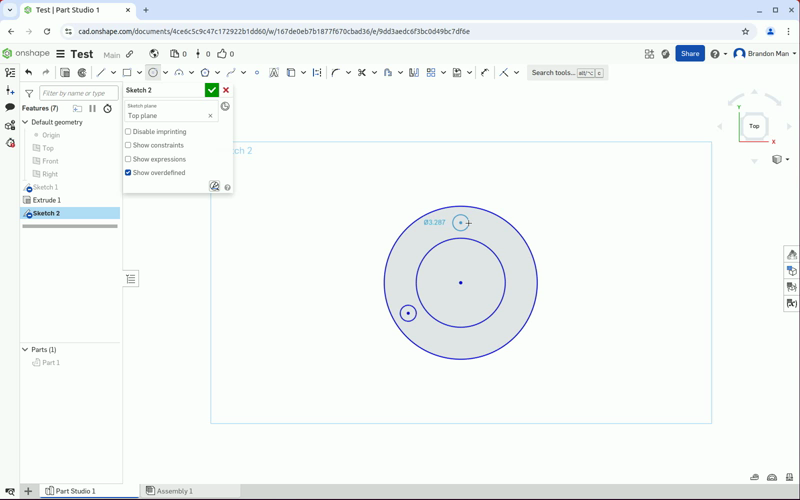
key(c)
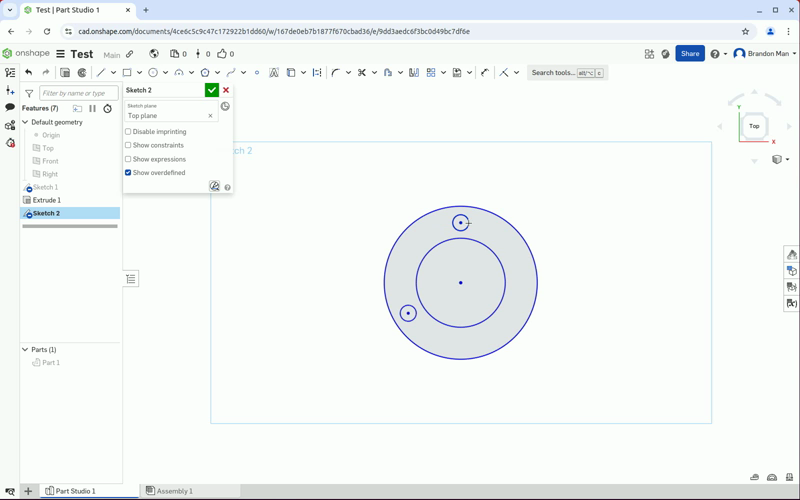
key_down(shift)
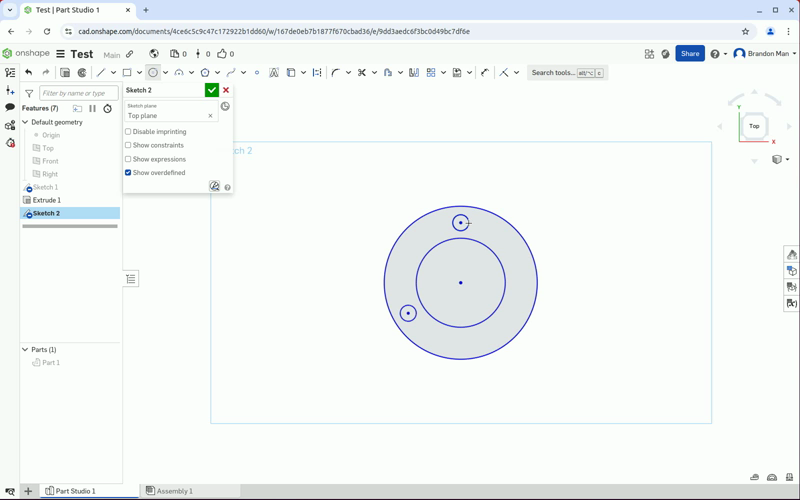
mouse_move(511, 313)
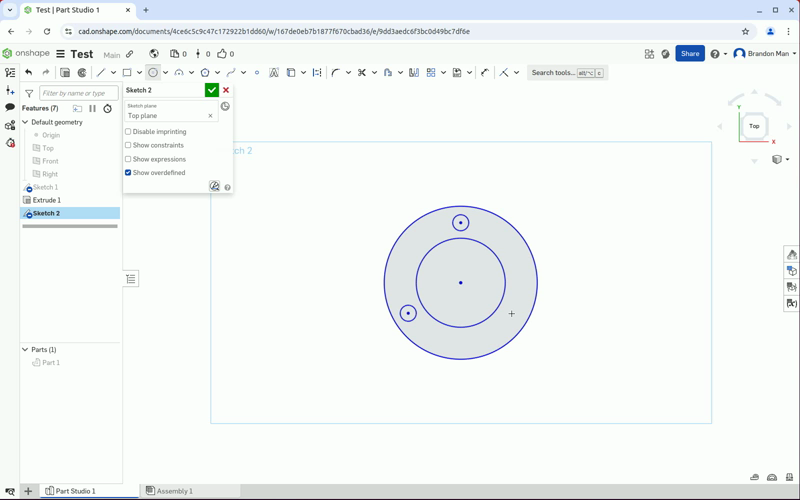
click(511, 313)
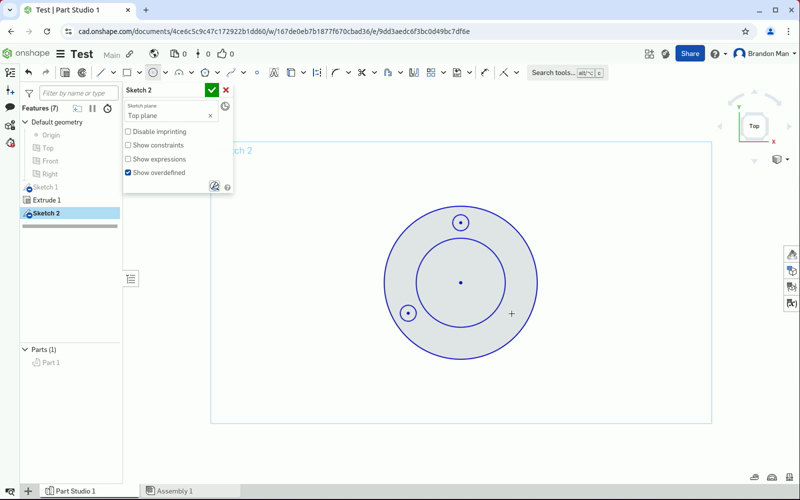
key_up(shift)
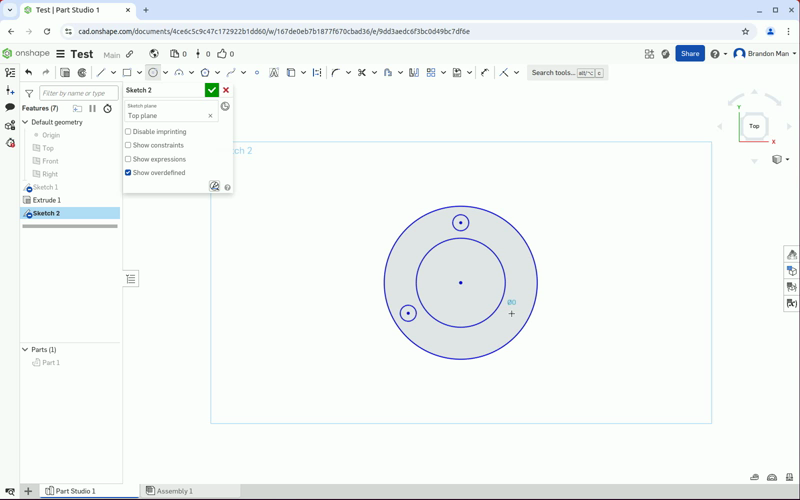
mouse_move(519, 313)
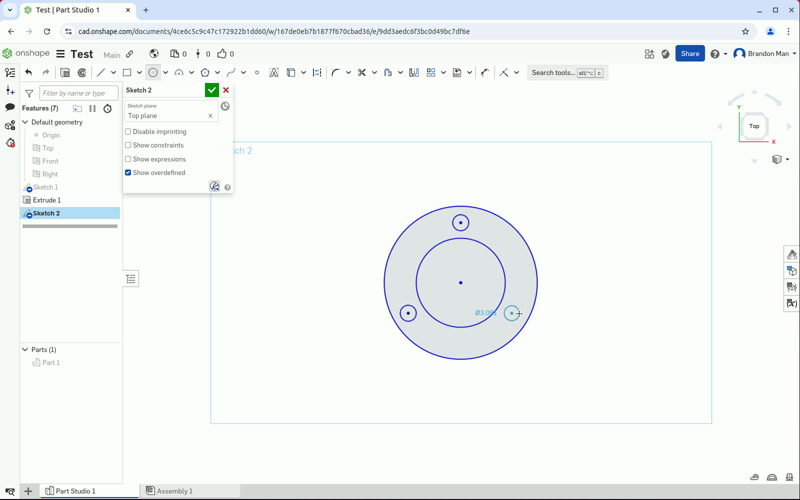
click(519, 313)
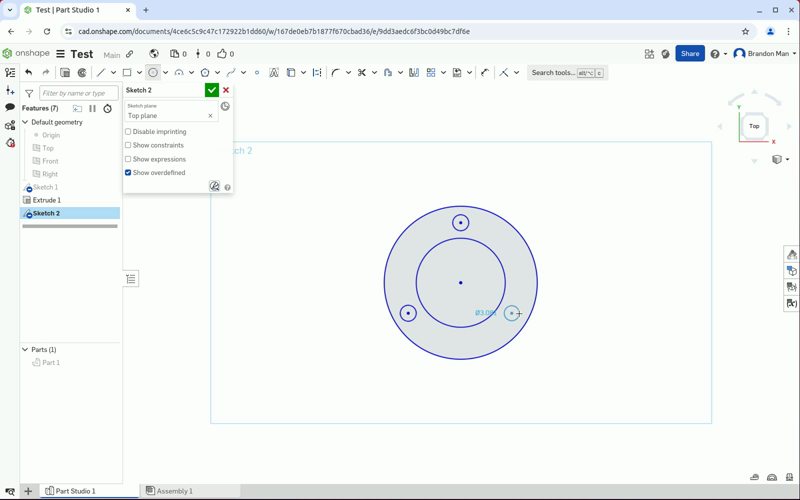
key(esc)
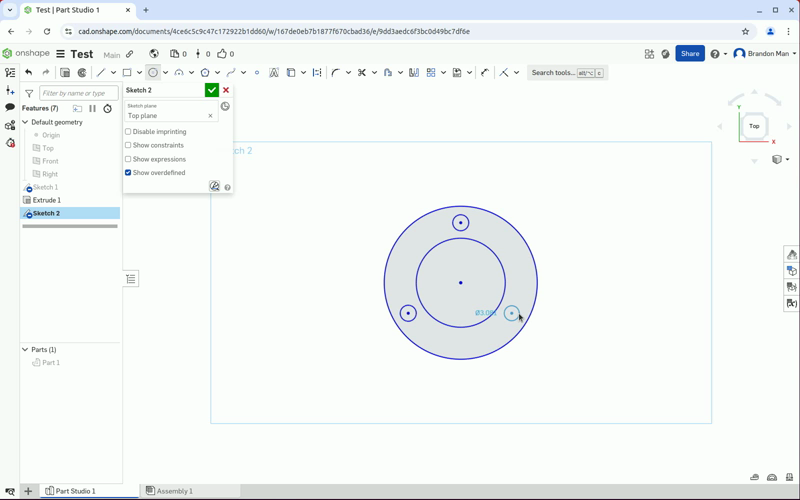
mouse_move(432, 339)
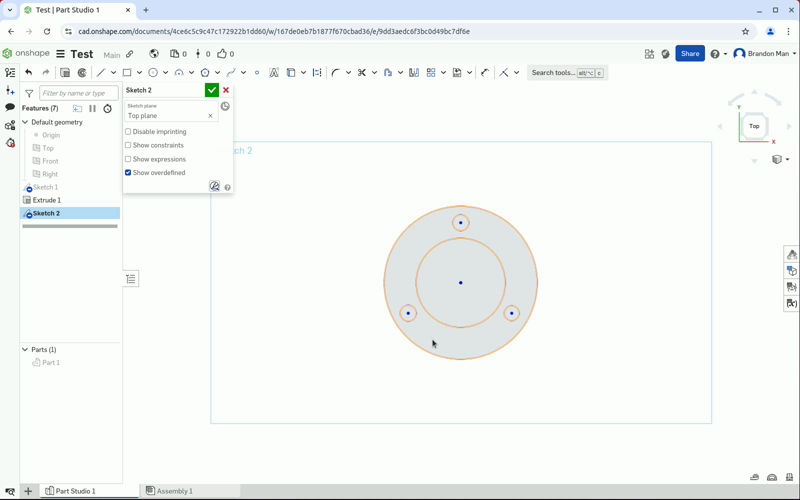
click(432, 339)
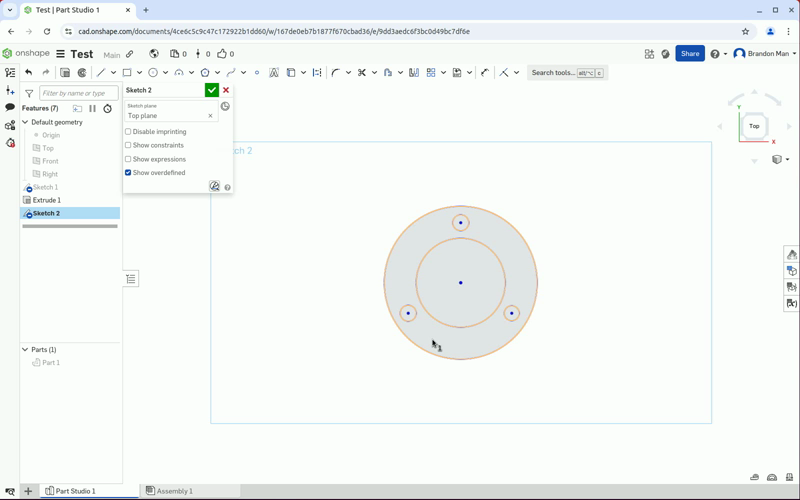
mouse_move(73, 352)
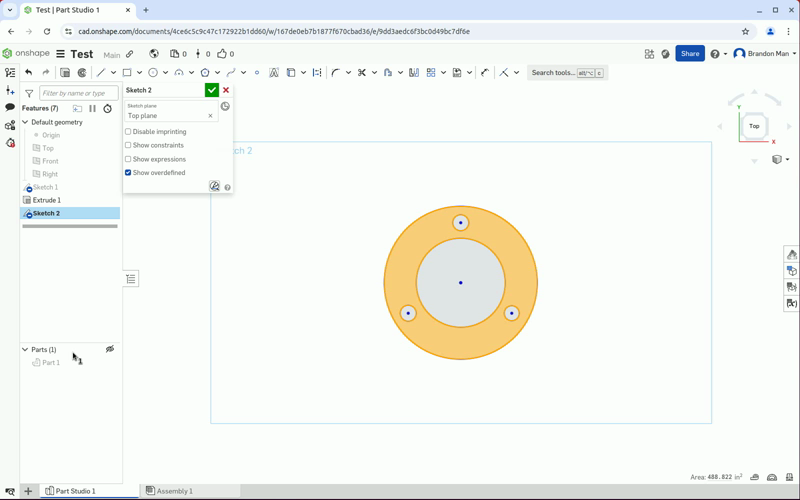
key(shift+y)
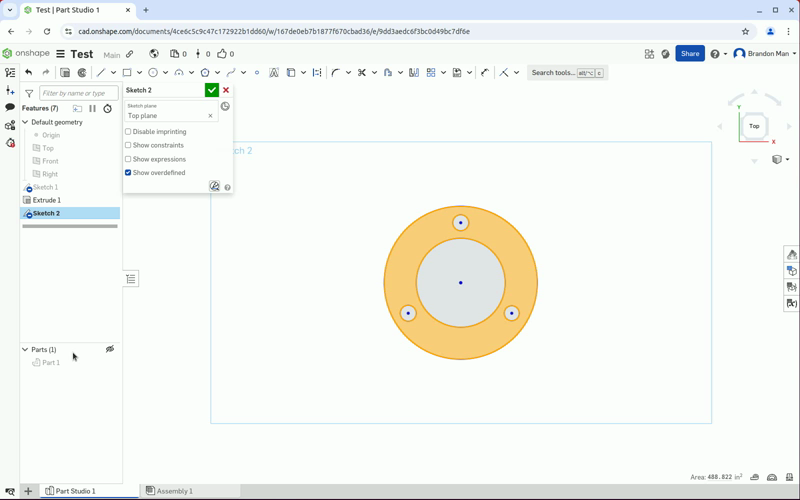
key(shift+e)
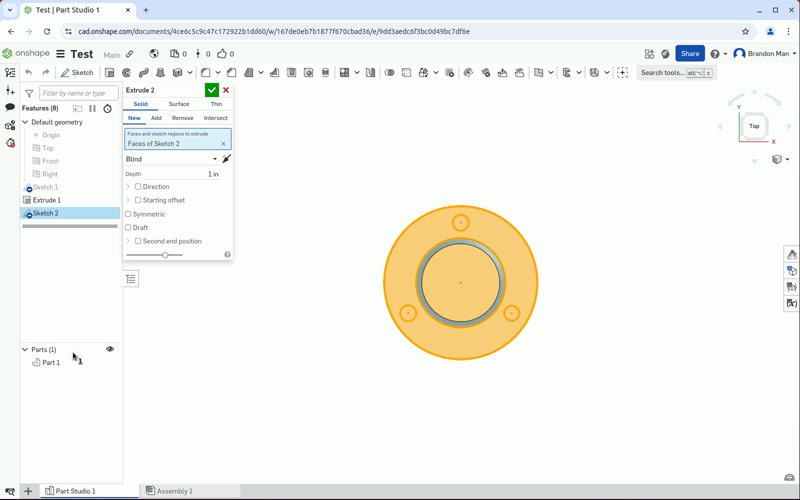
mouse_move(143, 106)
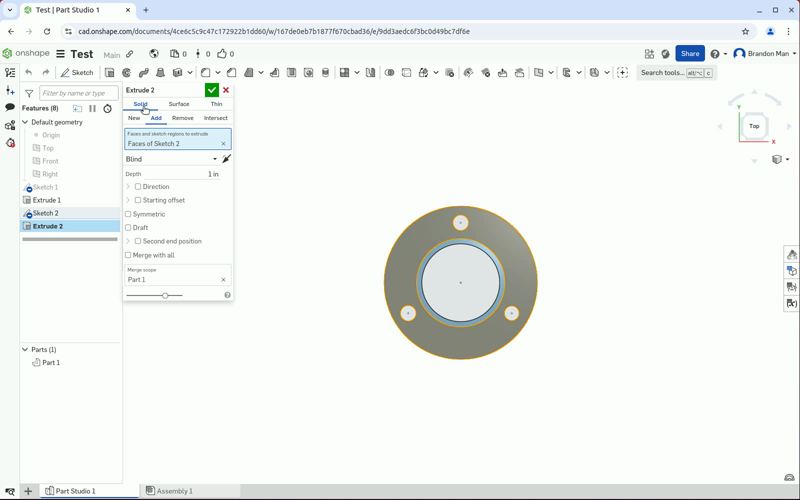
click(143, 106)
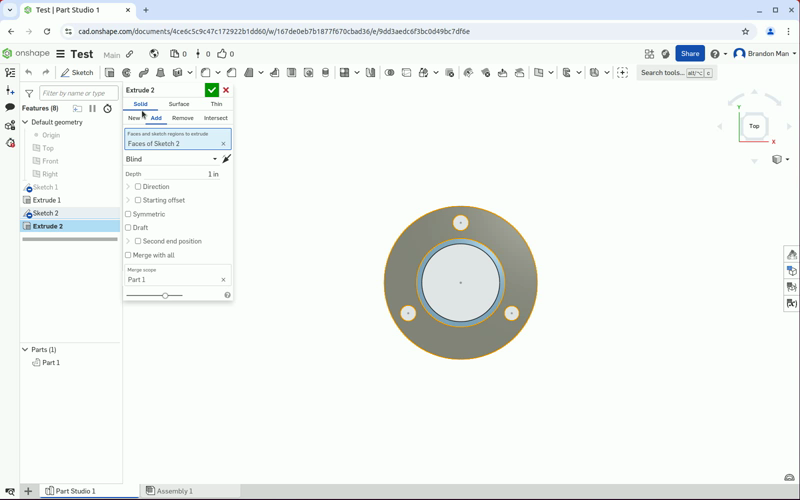
mouse_move(137, 120)
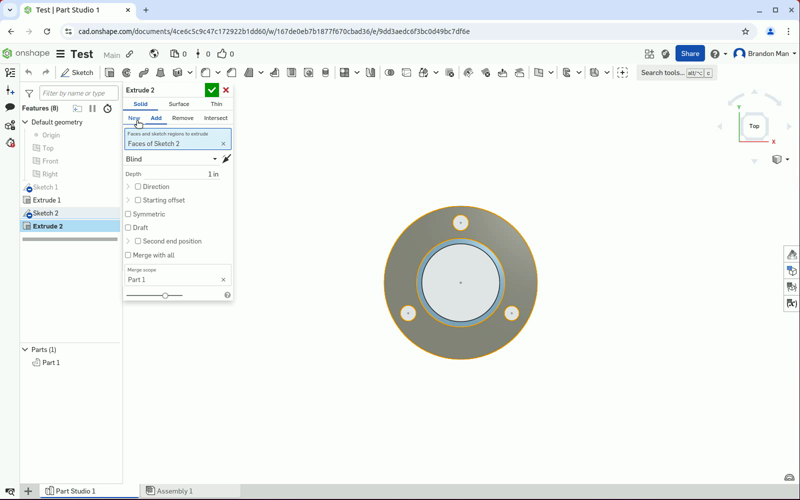
click(137, 120)
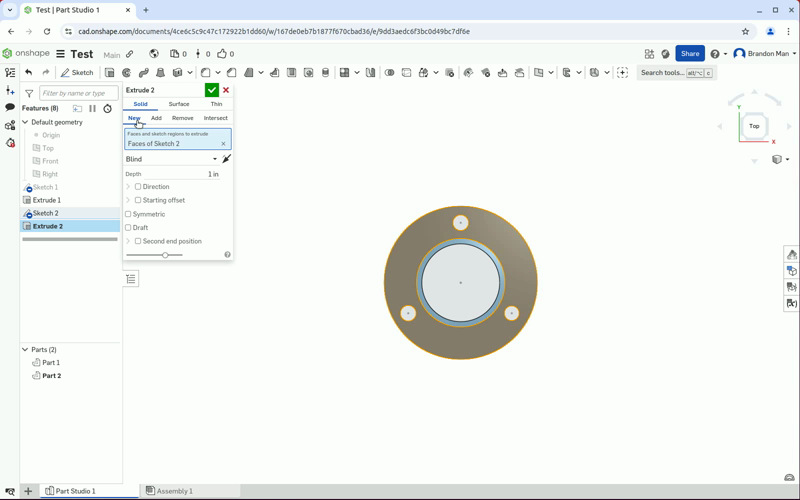
key(tab, 4)
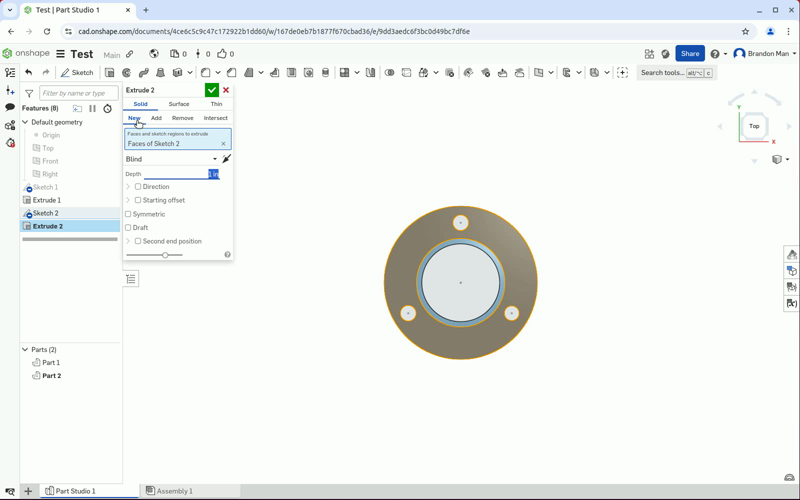
text(1.685)
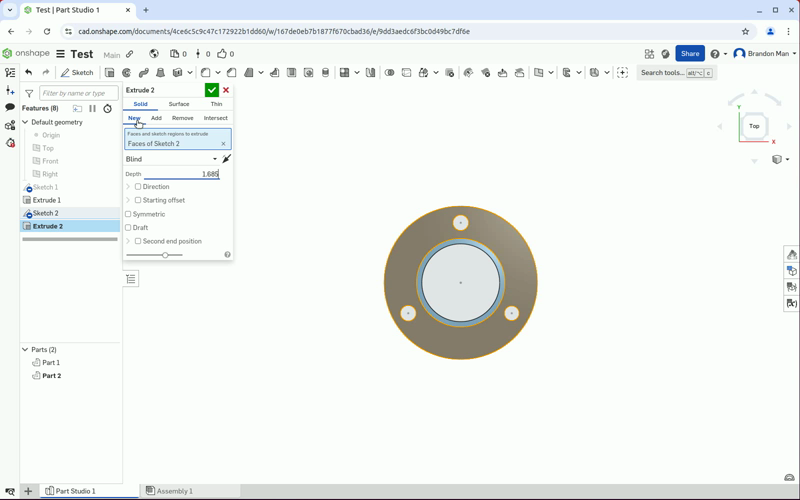
key(enter)
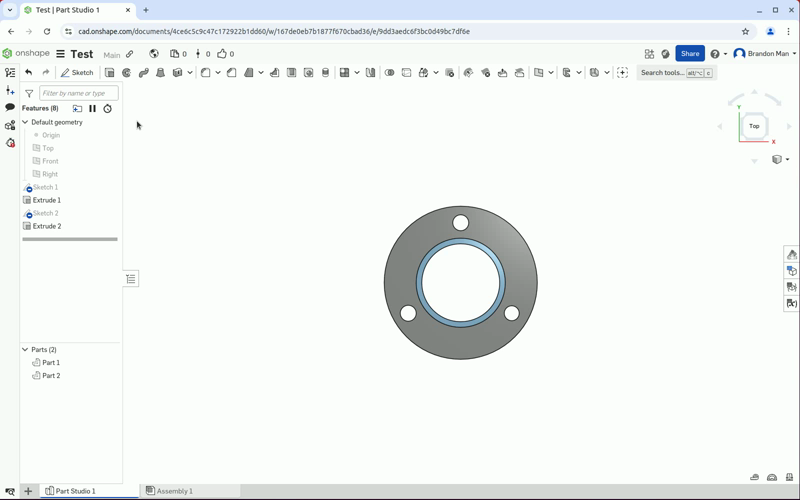
key(shift+h)
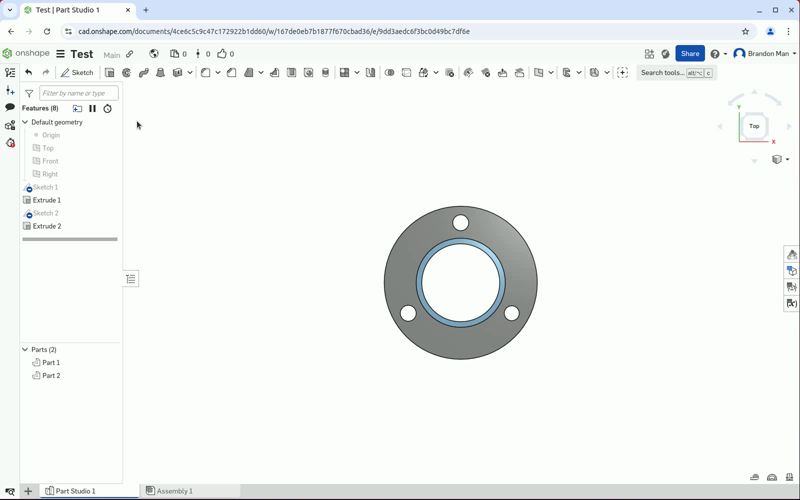
key(shift+h)
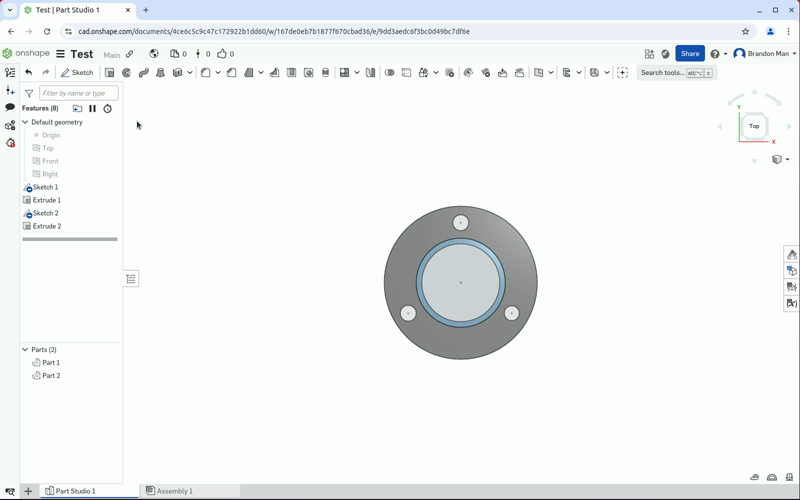
key(shift+7)
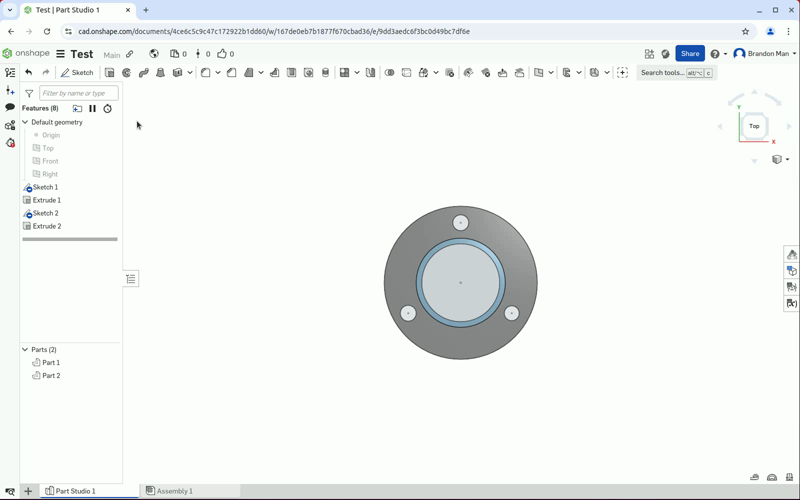
key(up, 3)
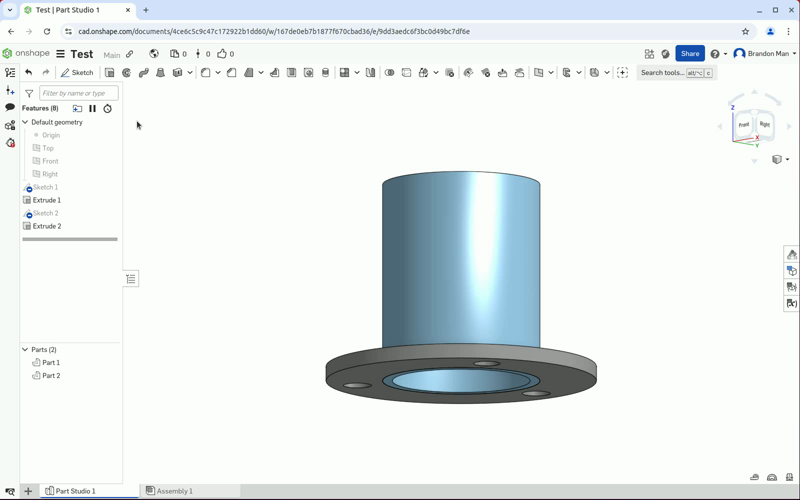
key(left, 3)
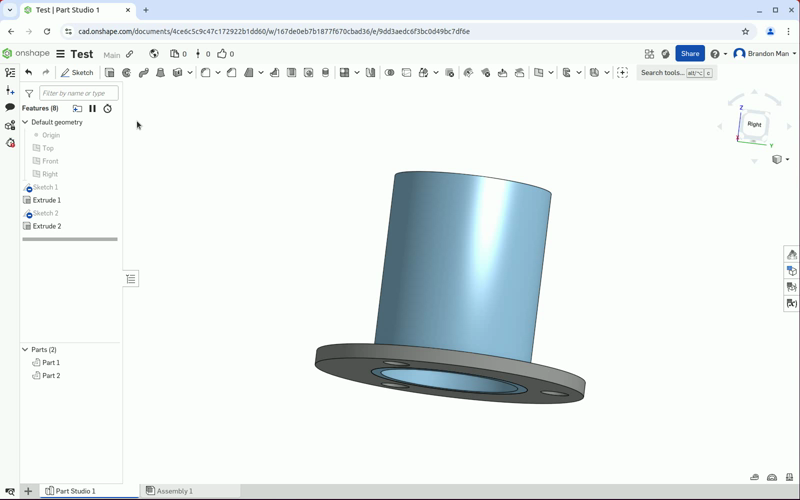
key(right, 3)
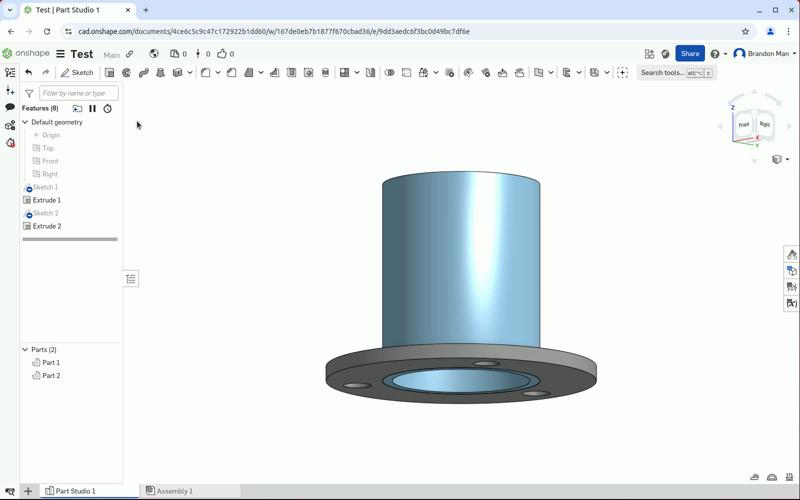
key(down, 3)
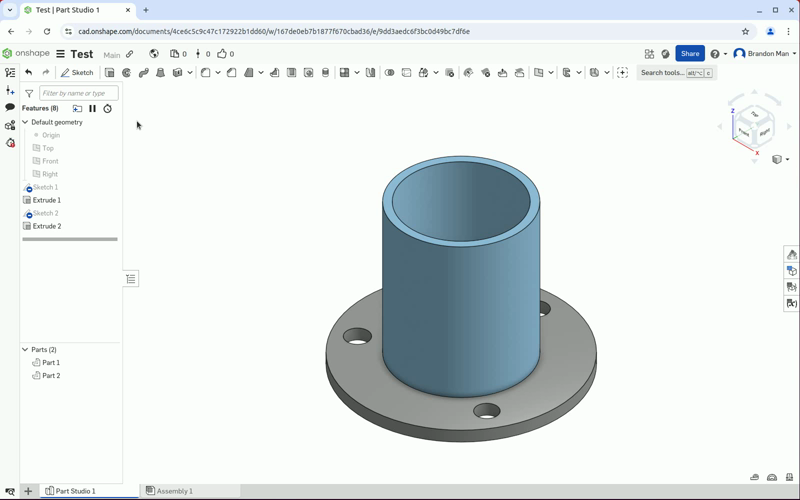
mouse_move(73, 189)
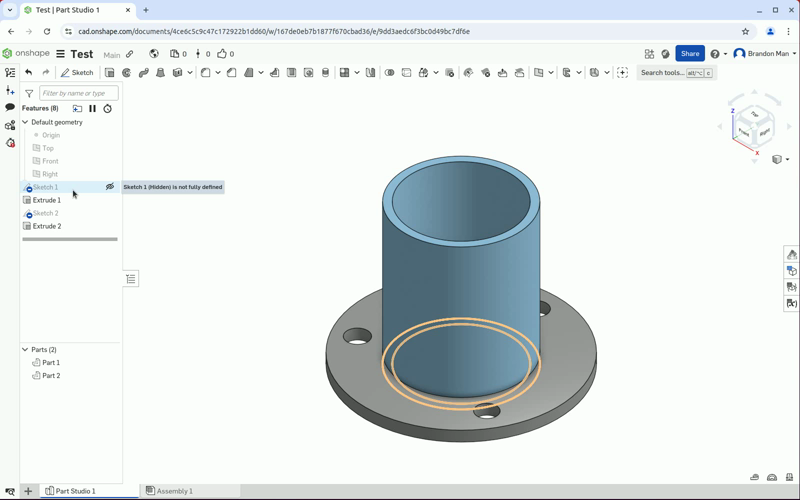
click(73, 189)